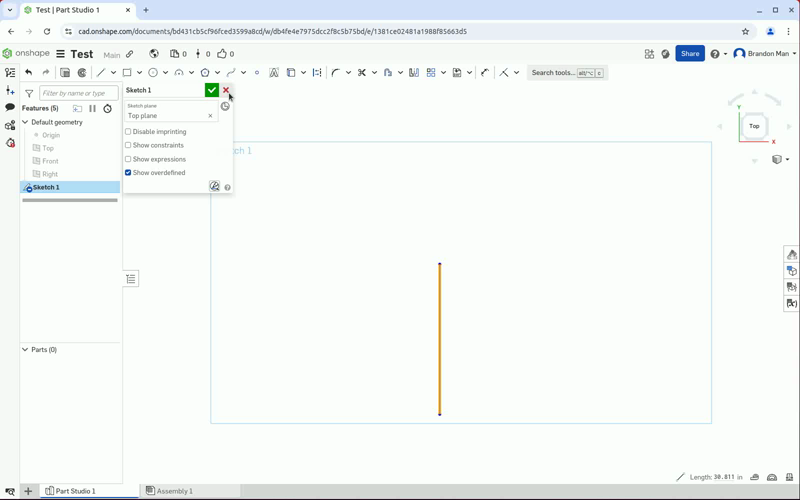
key(shift+h)
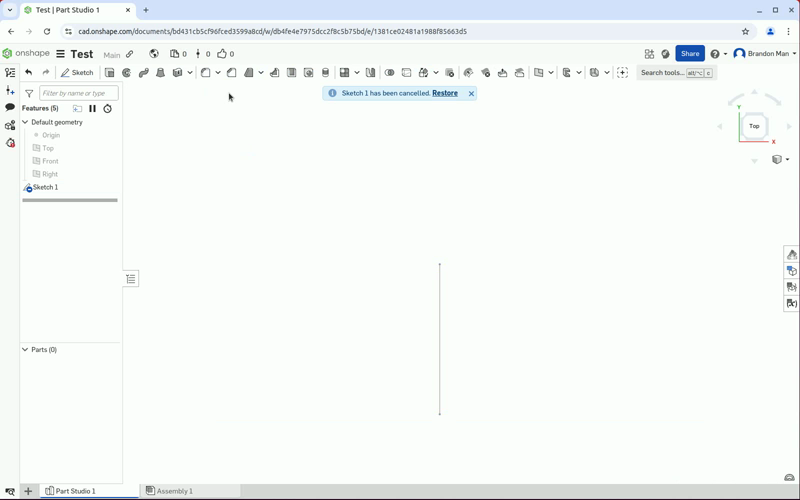
key(shift+s)
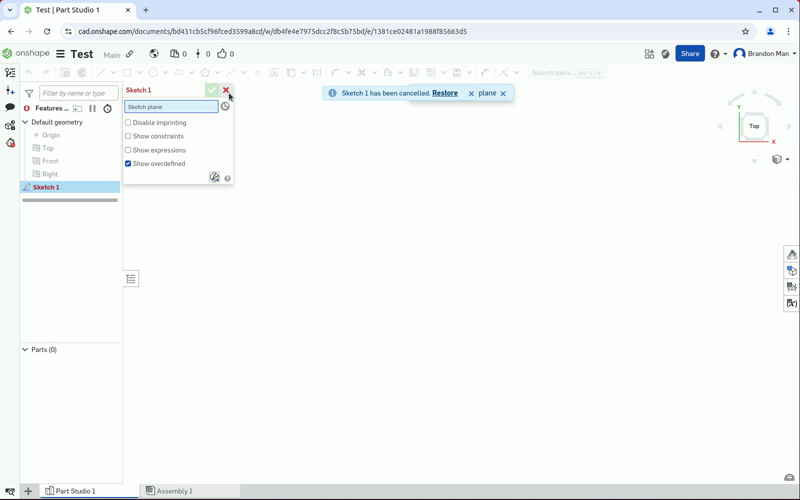
mouse_move(73, 150)
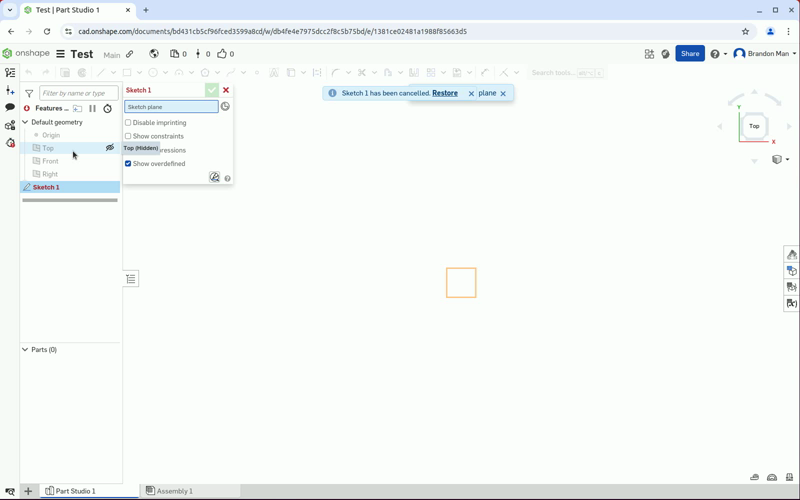
click(73, 150)
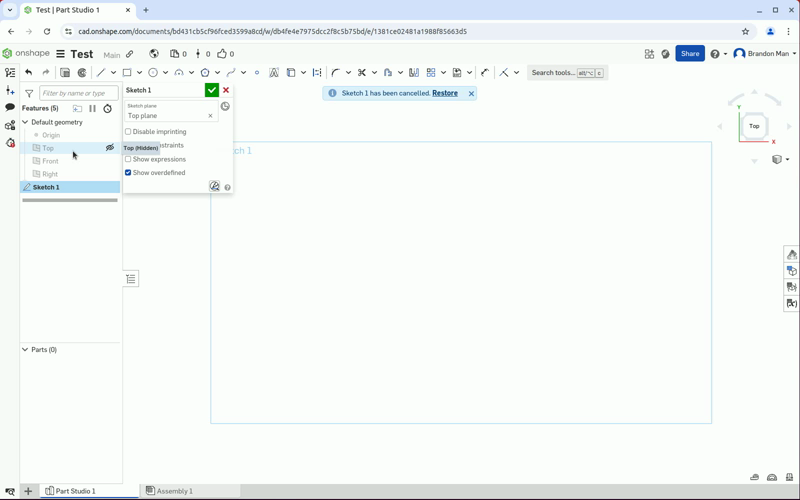
mouse_move(73, 352)
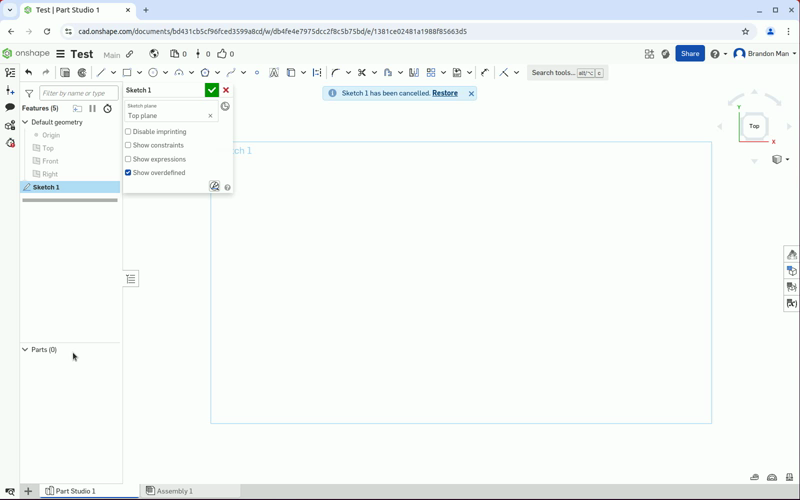
key(y)
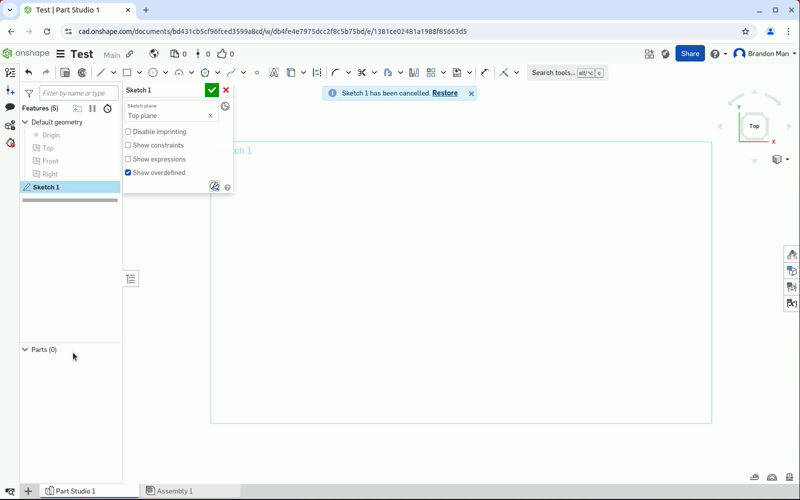
key(c)
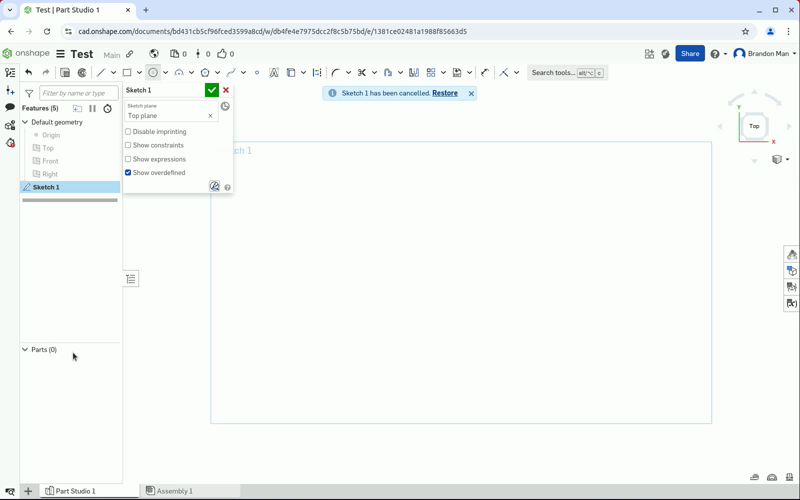
key_down(shift)
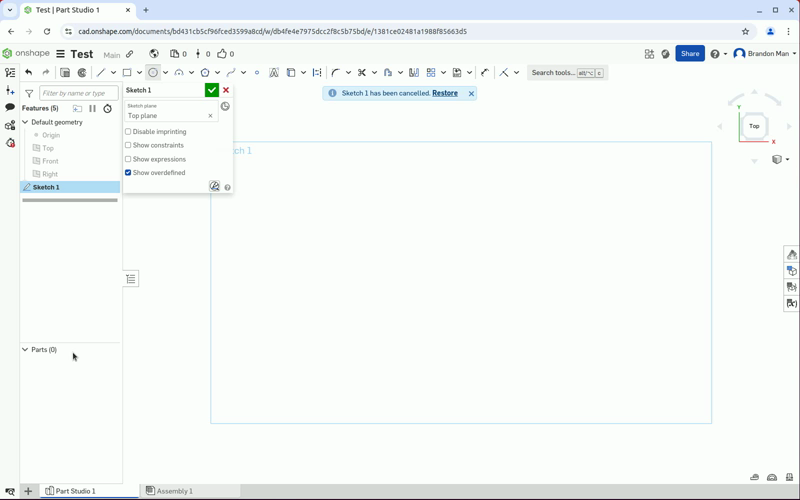
mouse_move(461, 282)
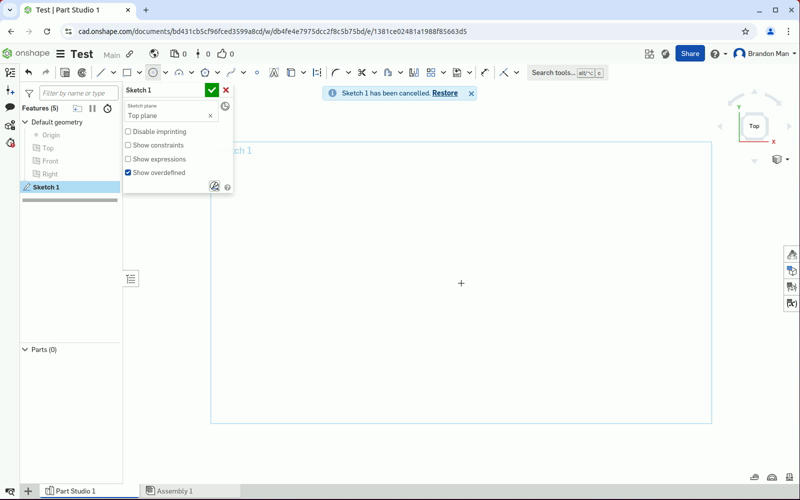
click(461, 282)
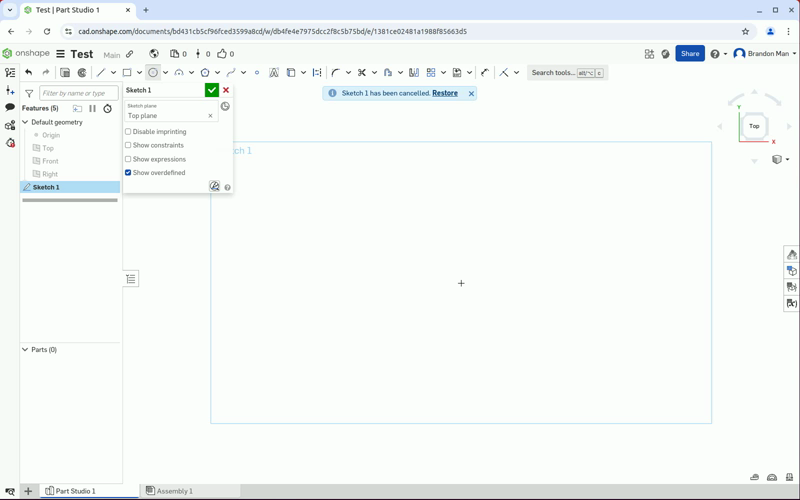
key_up(shift)
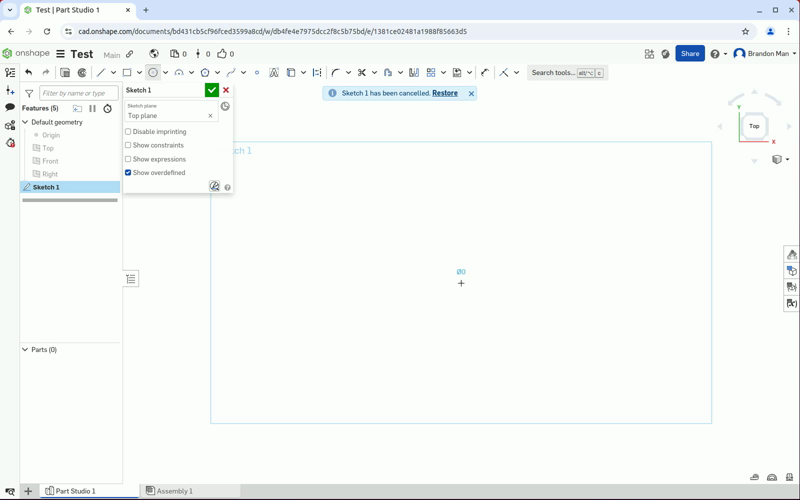
mouse_move(482, 282)
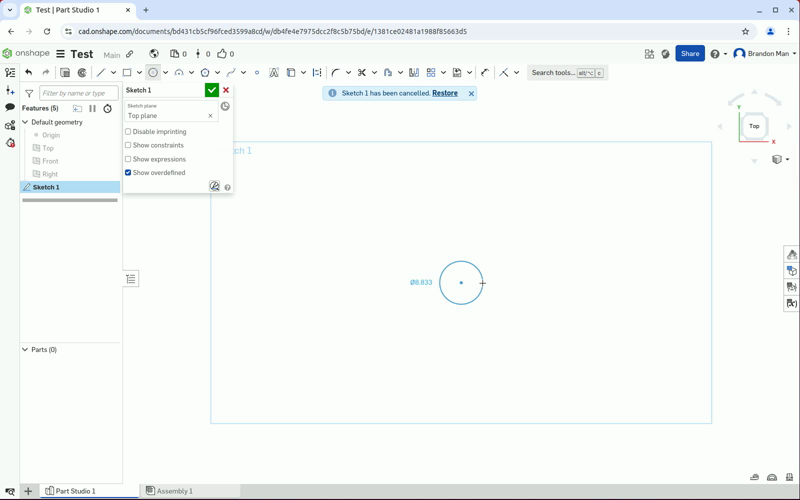
click(482, 282)
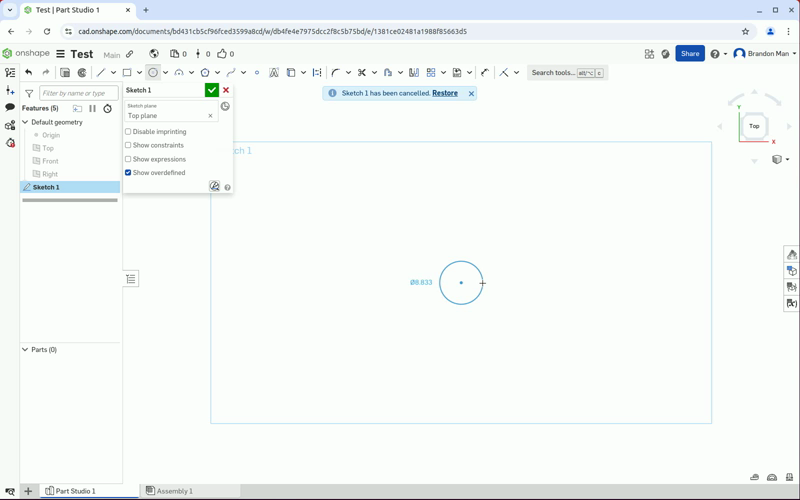
key(esc)
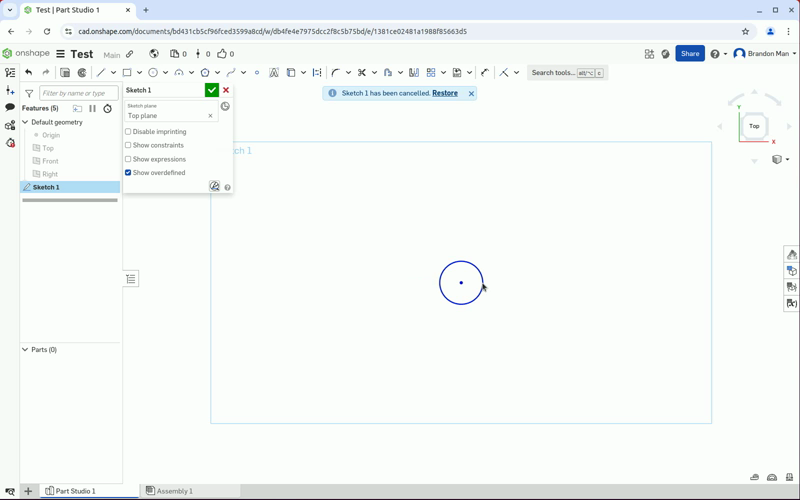
mouse_move(457, 281)
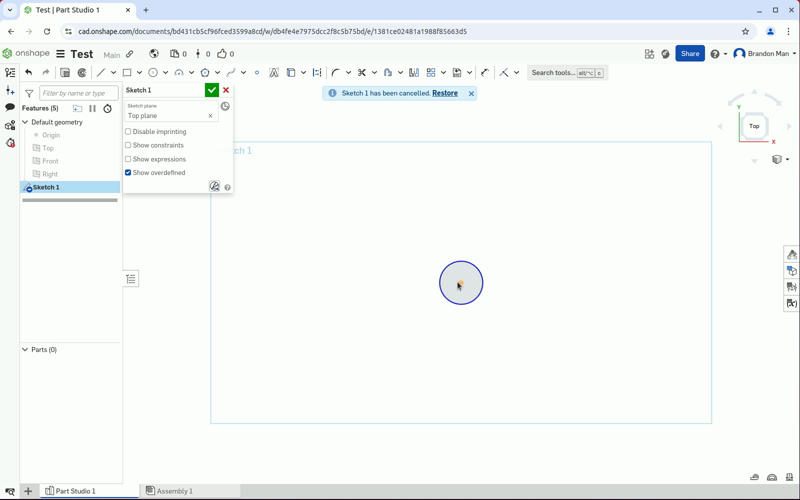
scroll(6)
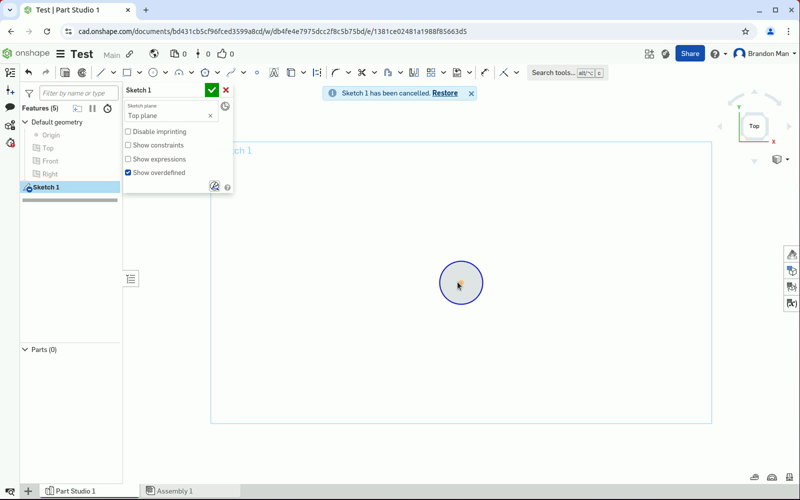
scroll(6)
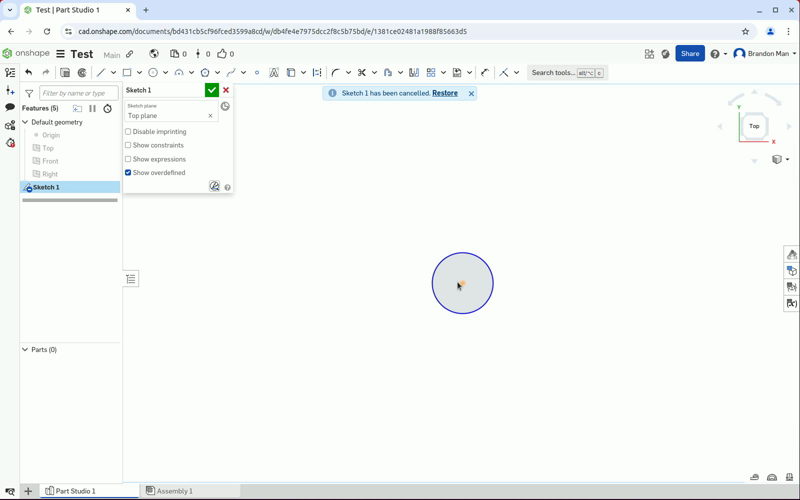
scroll(6)
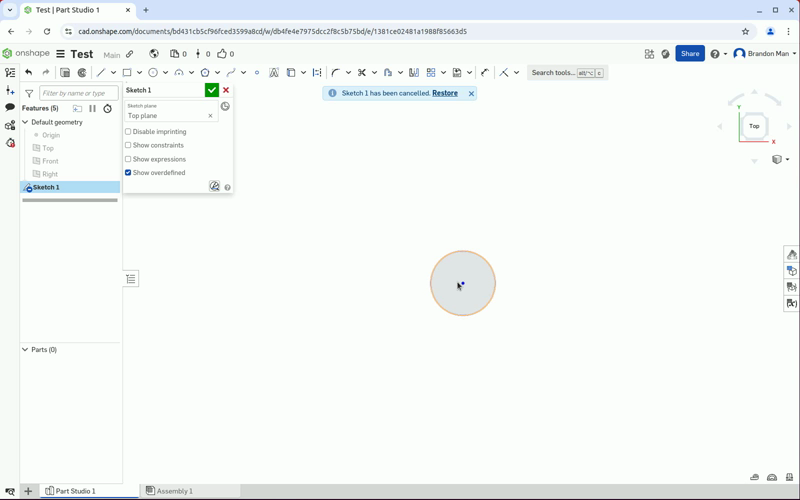
scroll(6)
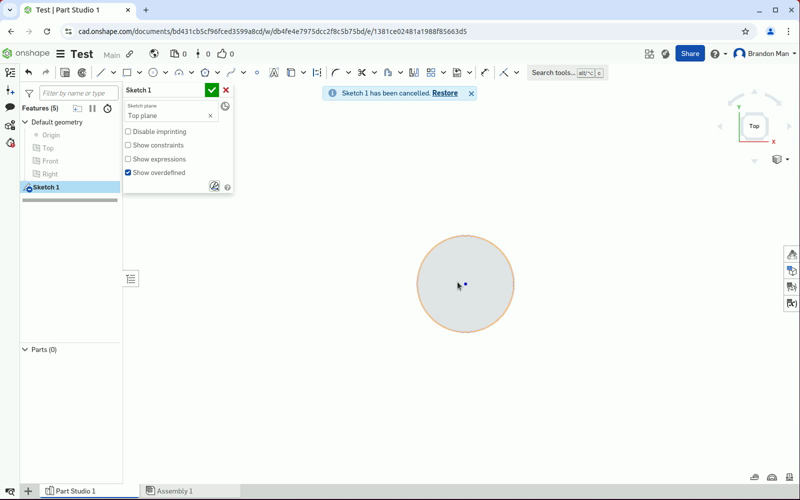
scroll(6)
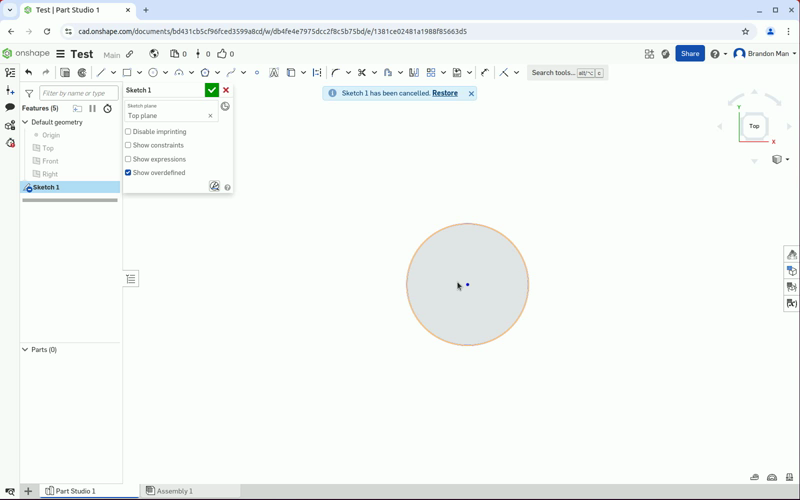
scroll(6)
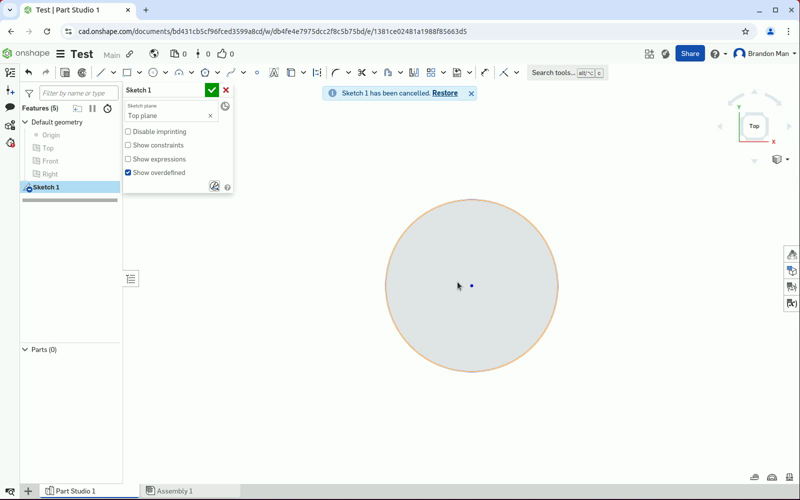
scroll(6)
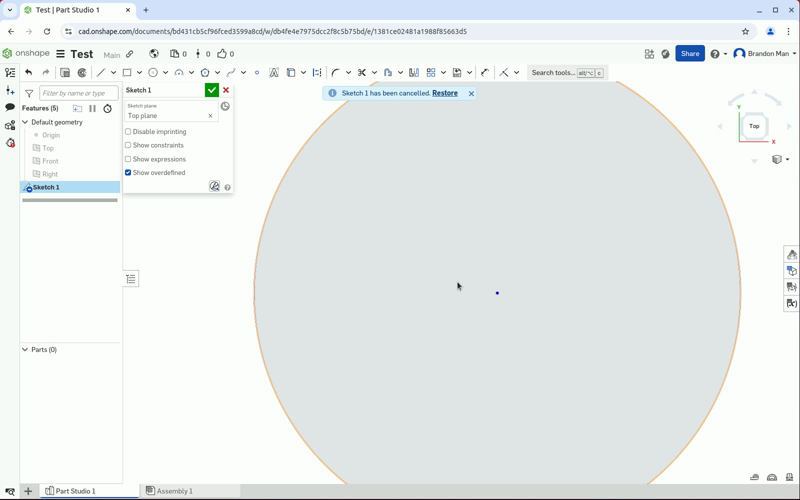
click(457, 281)
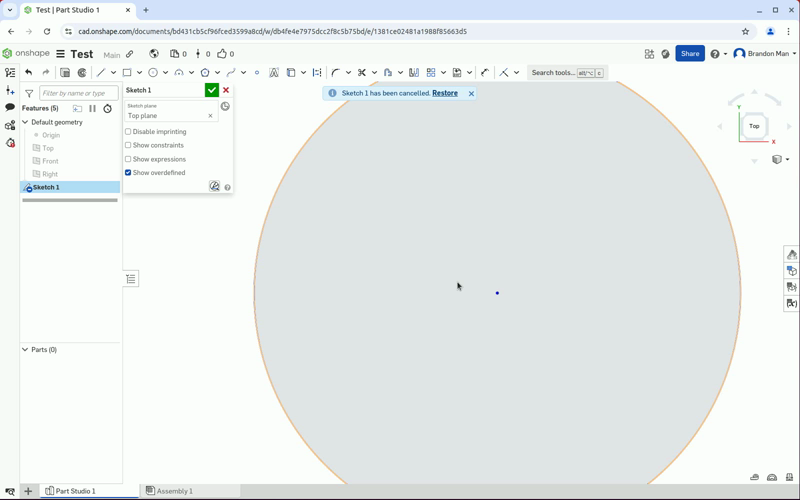
scroll(-6)
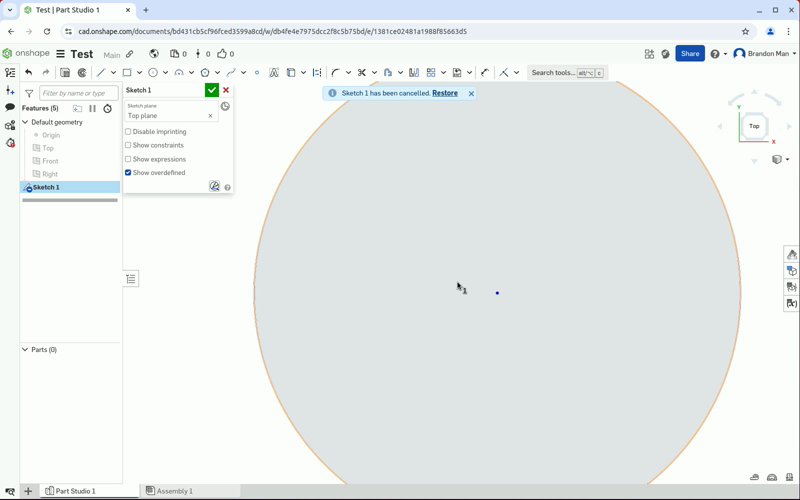
scroll(-6)
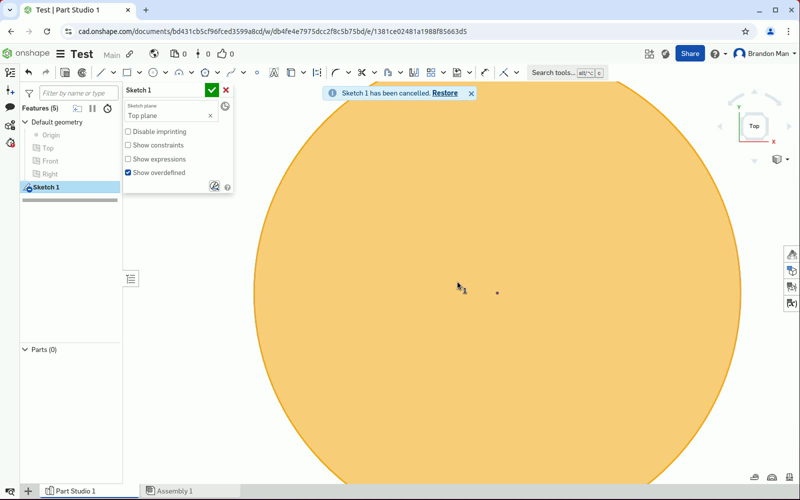
scroll(-6)
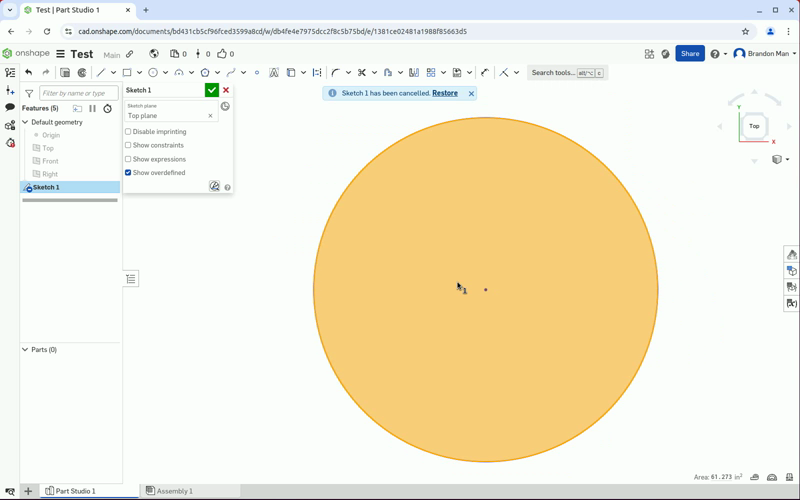
scroll(-6)
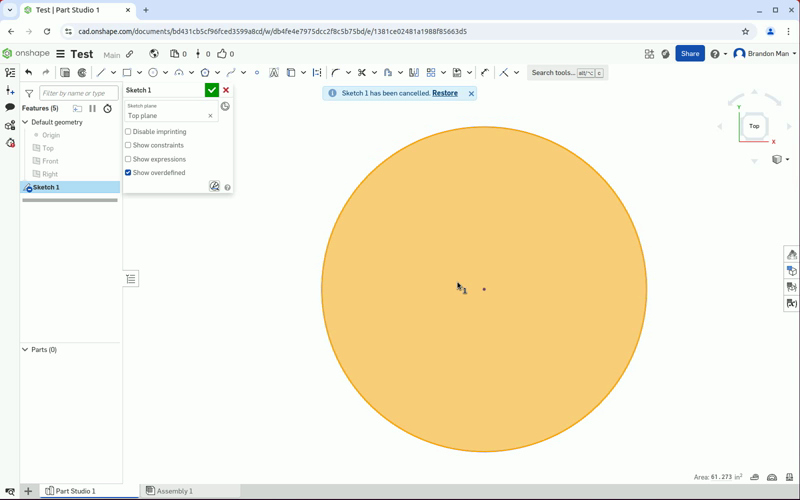
scroll(-6)
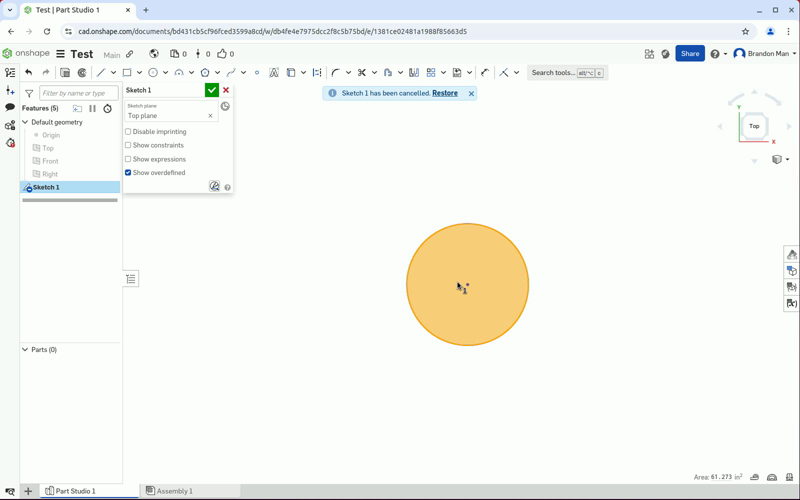
scroll(-6)
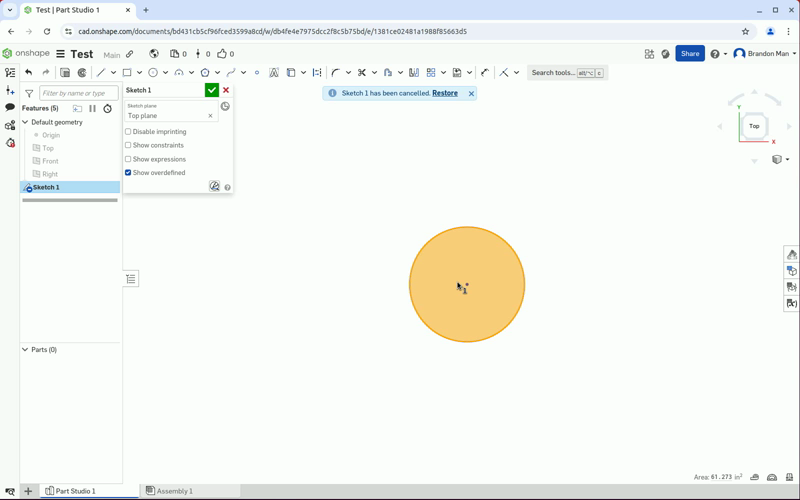
scroll(-6)
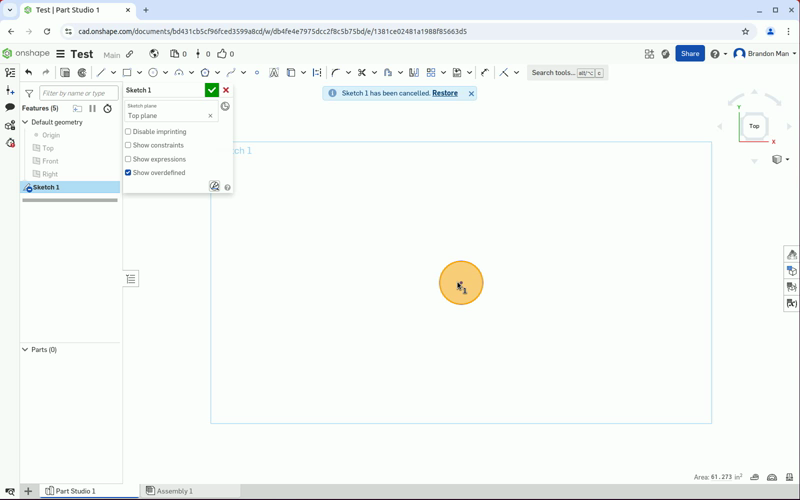
mouse_move(73, 352)
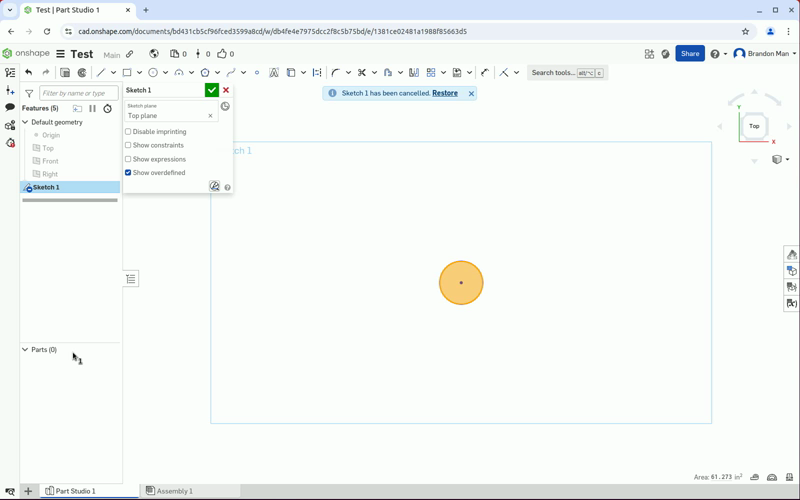
key(shift+y)
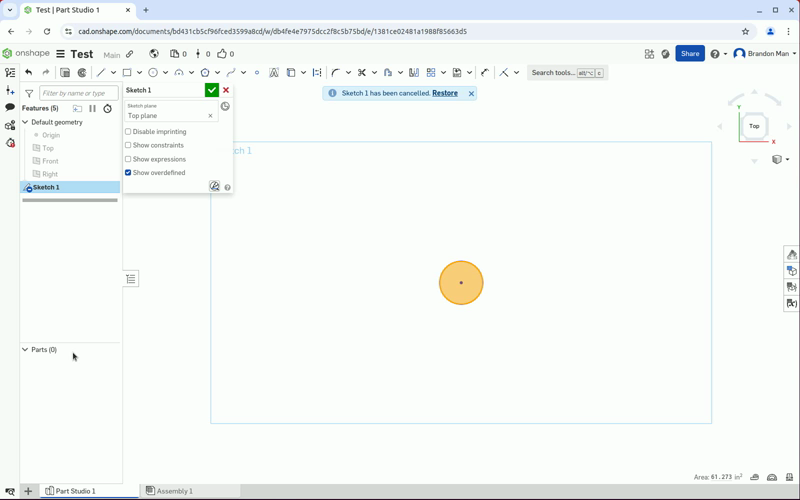
key(shift+e)
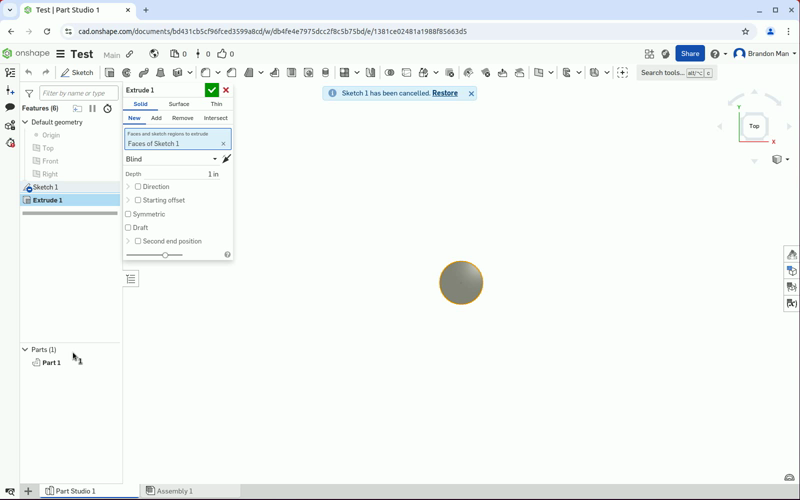
mouse_move(143, 106)
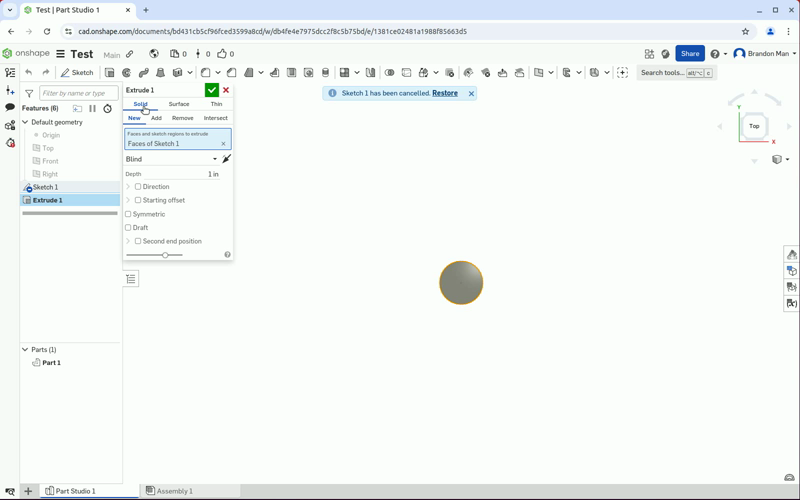
click(143, 106)
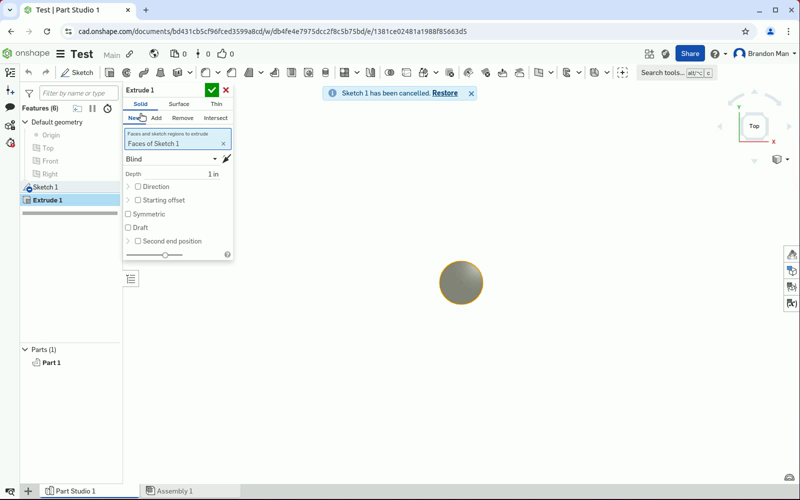
mouse_move(137, 120)
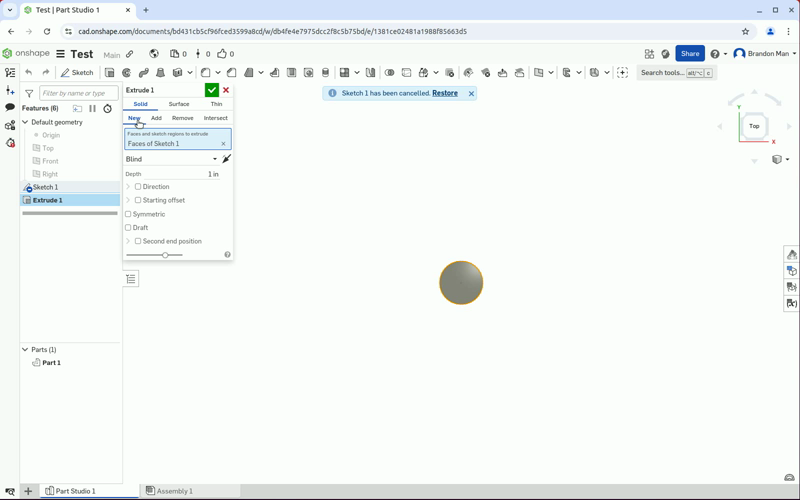
click(137, 120)
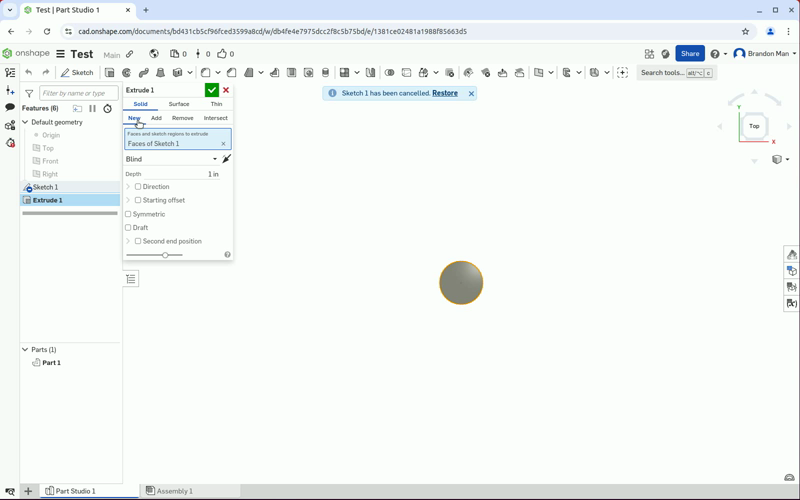
key(tab, 4)
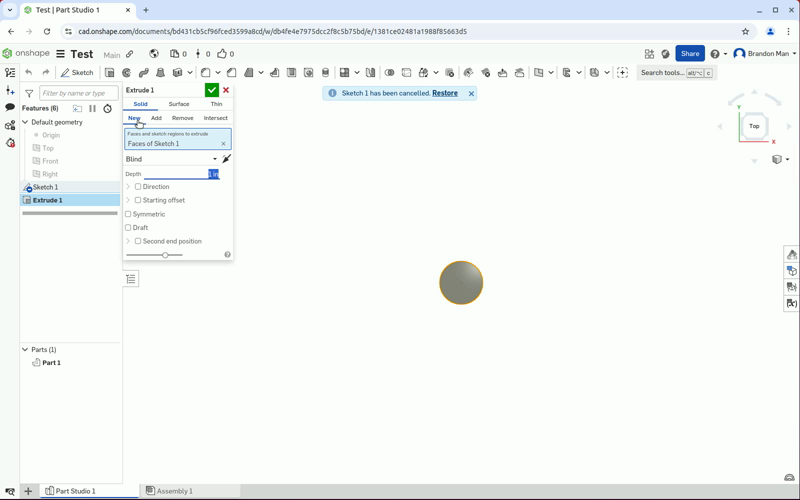
text(23.108)
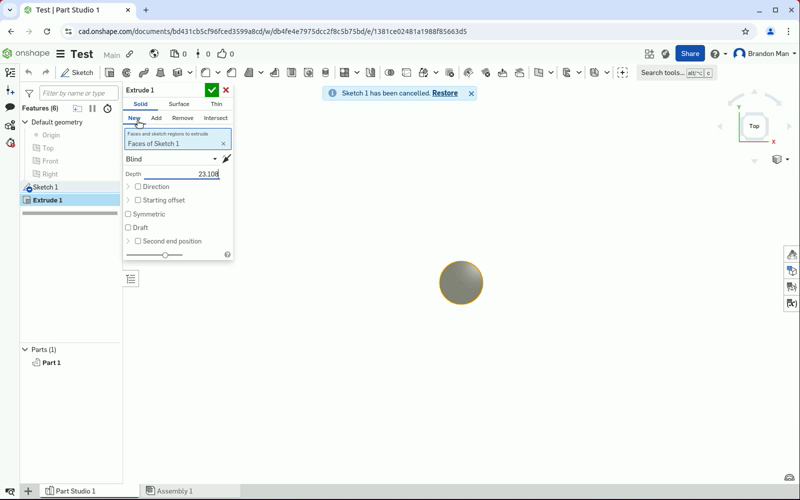
key(enter)
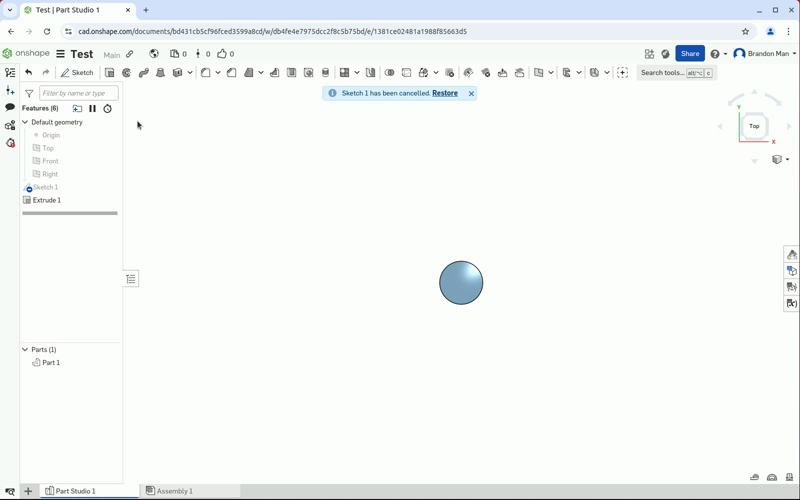
key(shift+h)
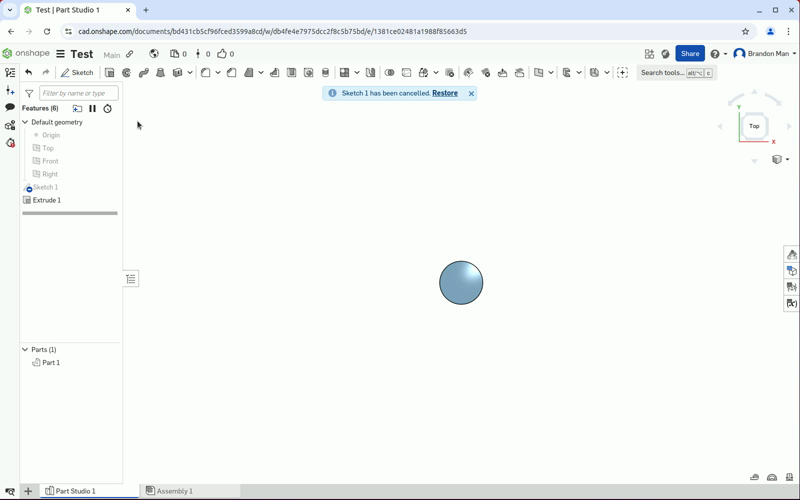
key(shift+h)
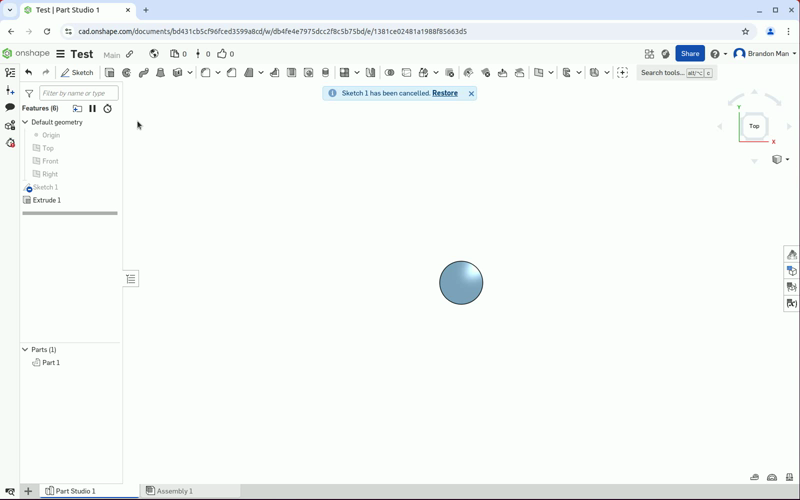
mouse_move(73, 189)
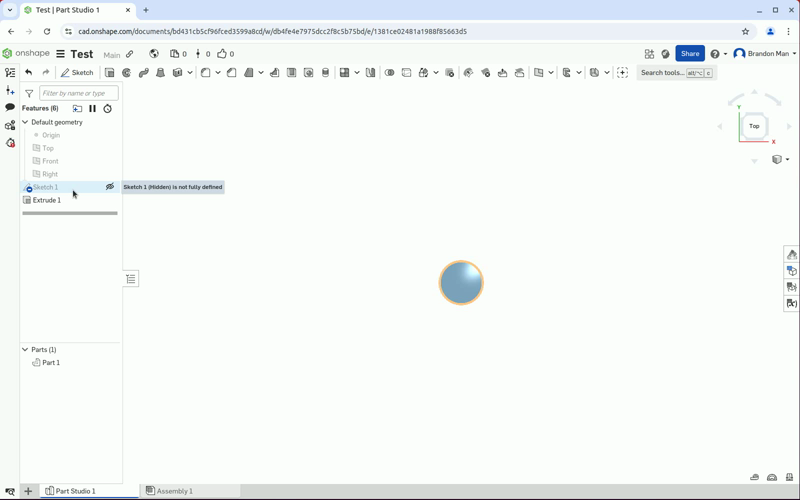
click(73, 189)
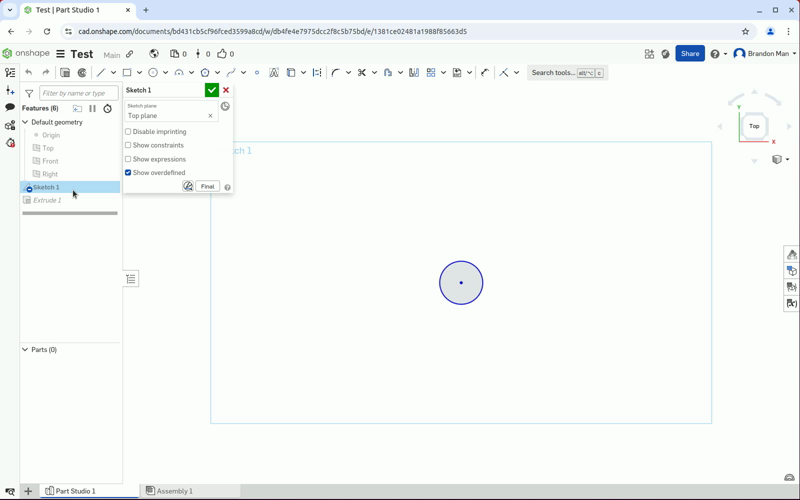
mouse_move(229, 92)
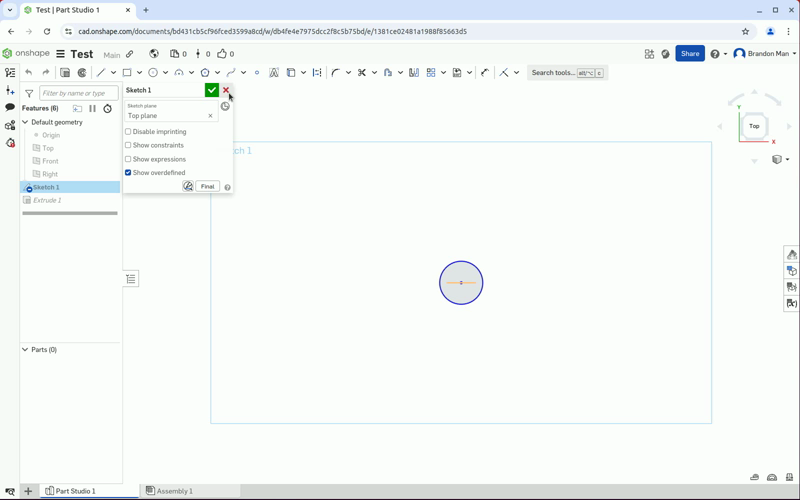
click(229, 92)
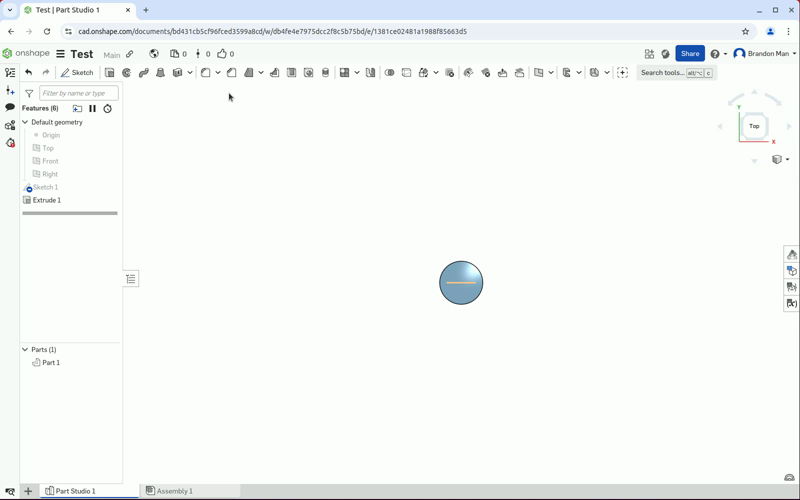
mouse_move(541, 75)
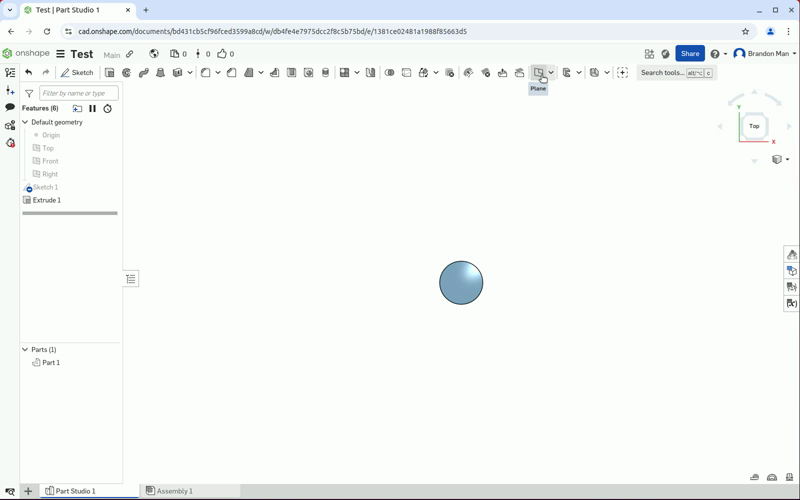
click(541, 75)
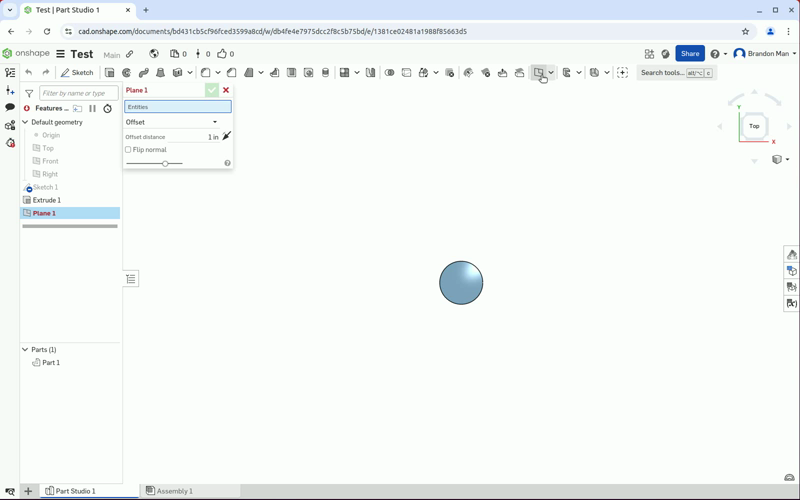
mouse_move(73, 150)
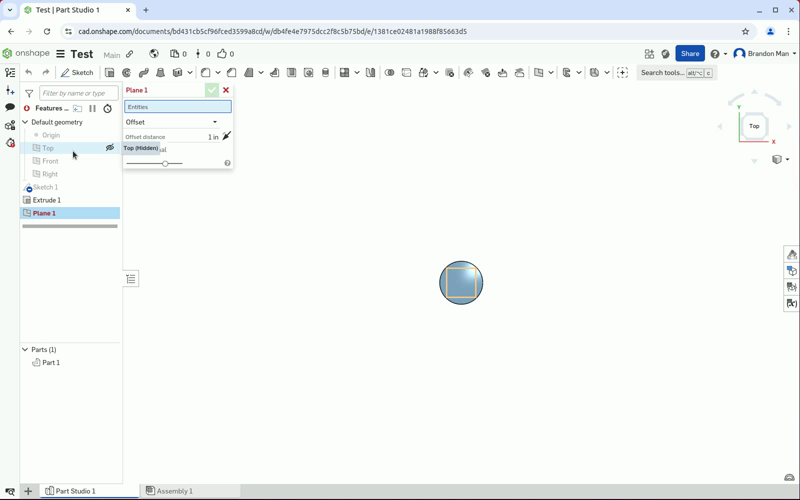
click(73, 150)
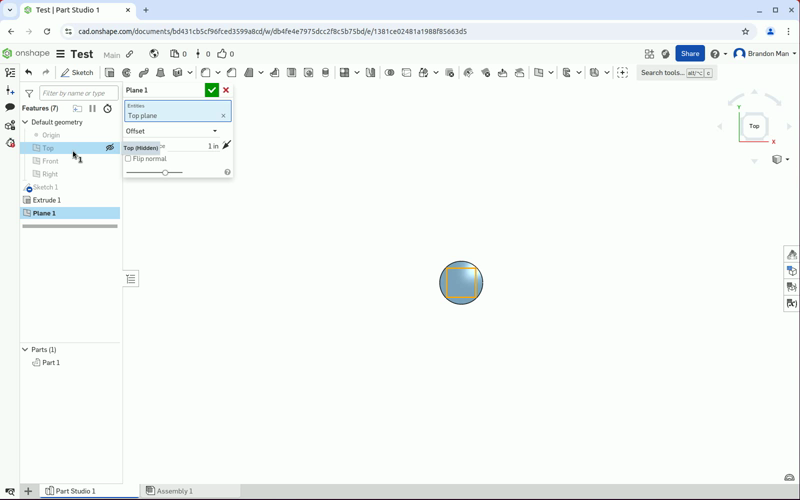
key(tab, 2)
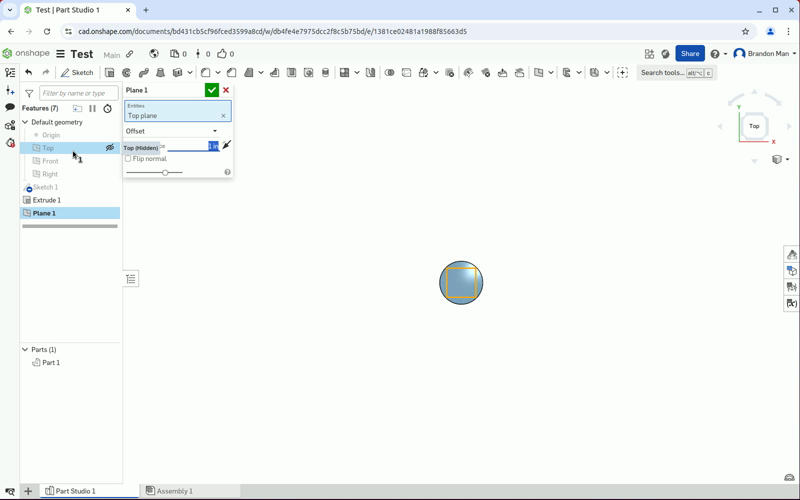
text(23.108)
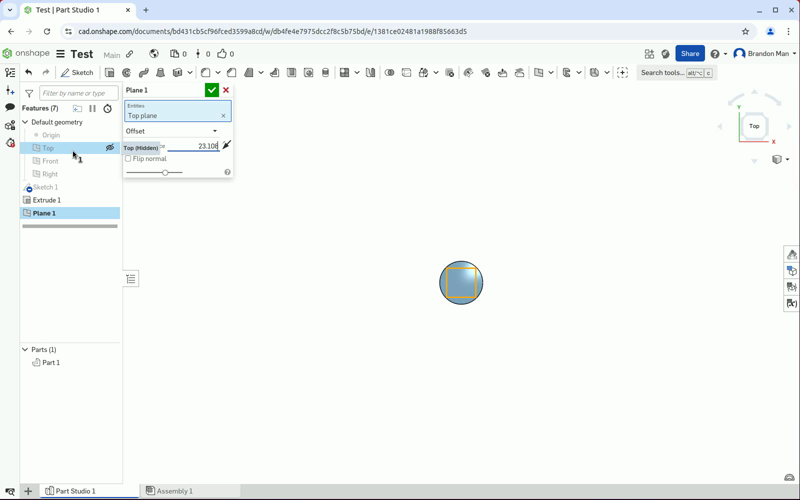
key(enter, 2)
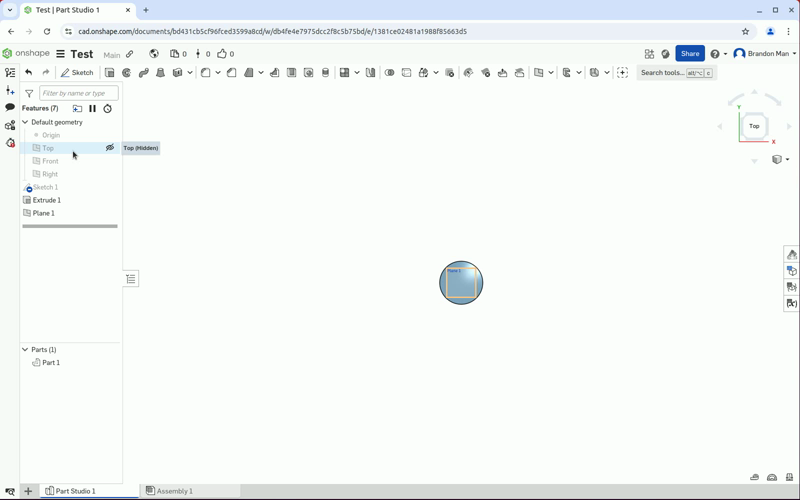
key(shift+s)
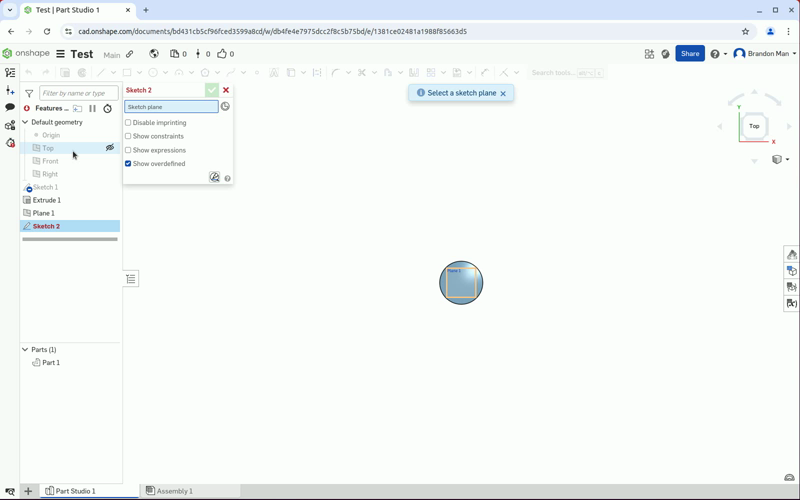
mouse_move(73, 215)
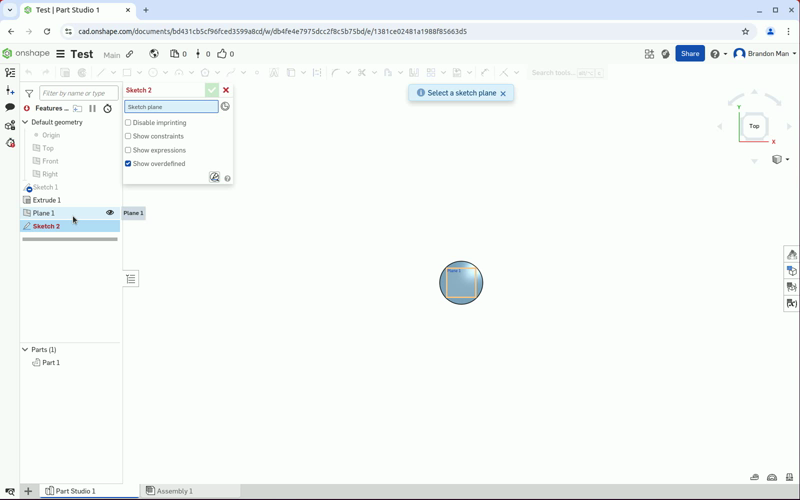
click(73, 215)
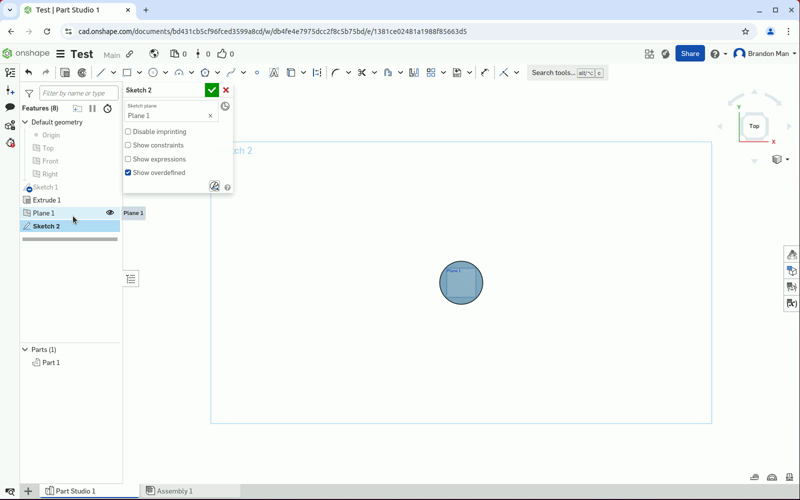
mouse_move(73, 352)
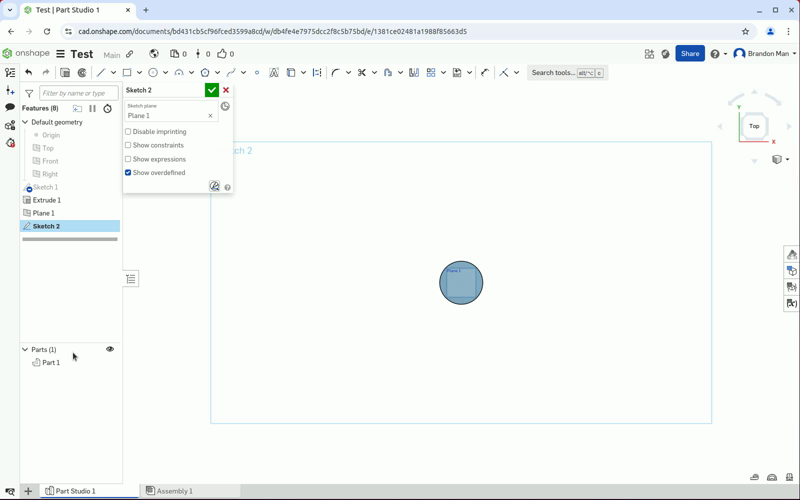
key(y)
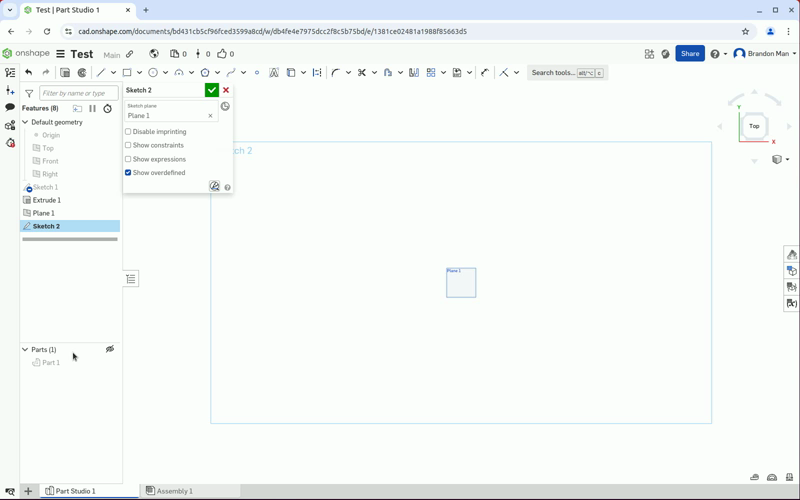
key(c)
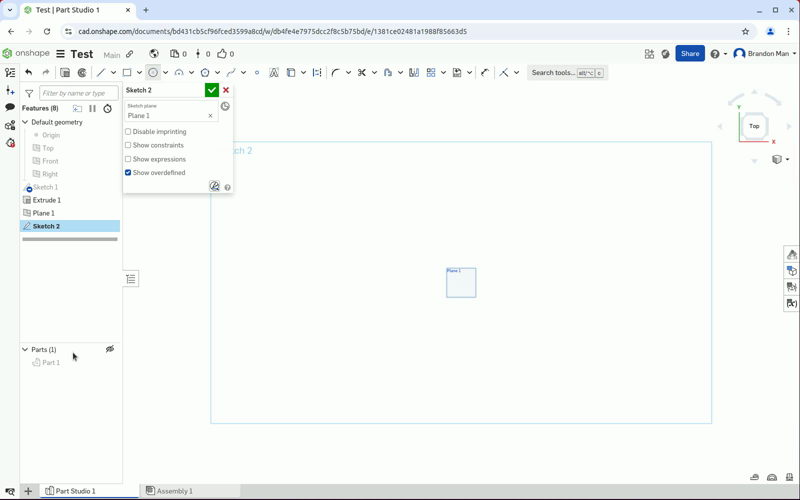
key_down(shift)
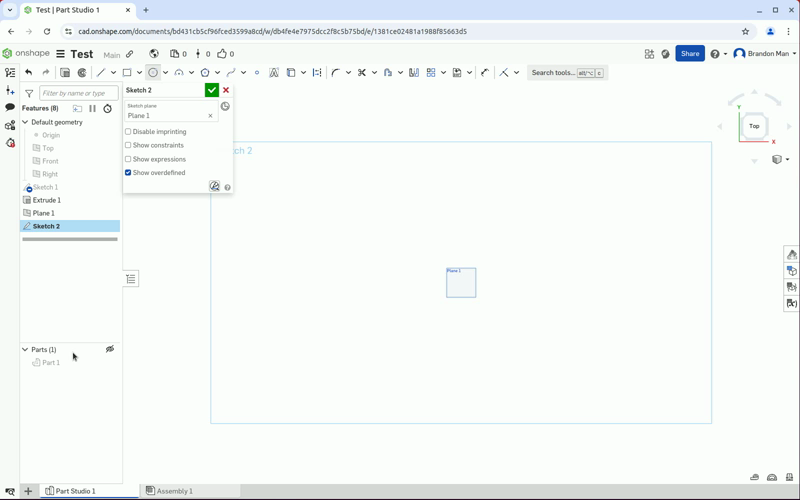
mouse_move(461, 282)
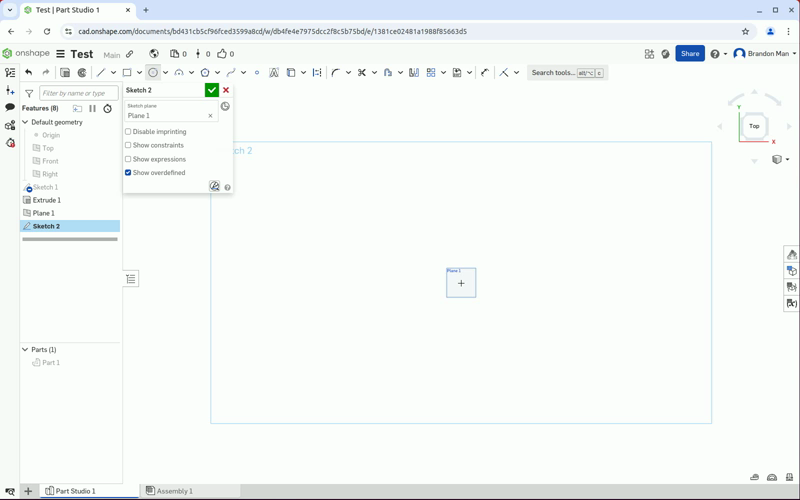
click(461, 282)
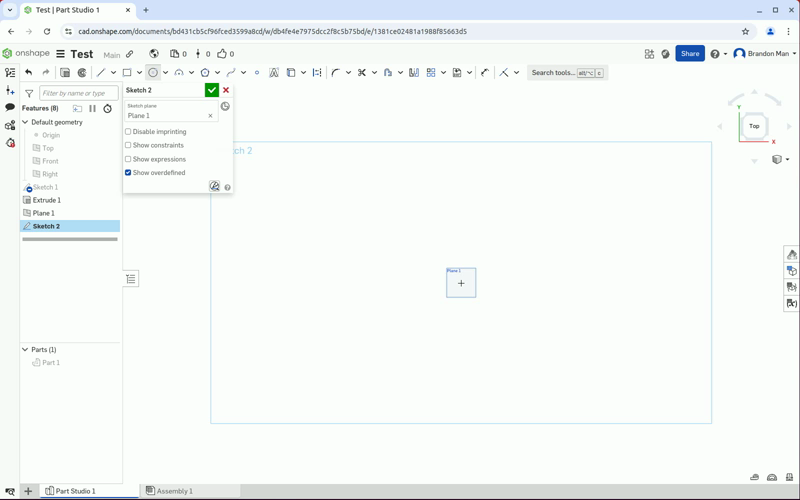
key_up(shift)
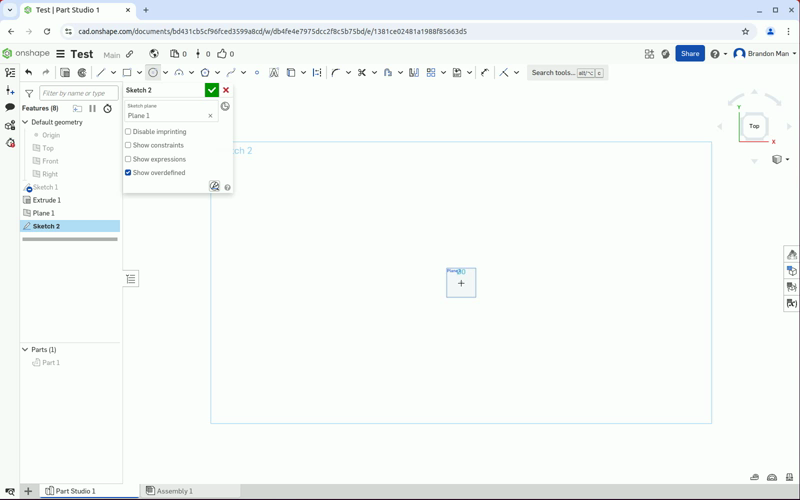
mouse_move(480, 282)
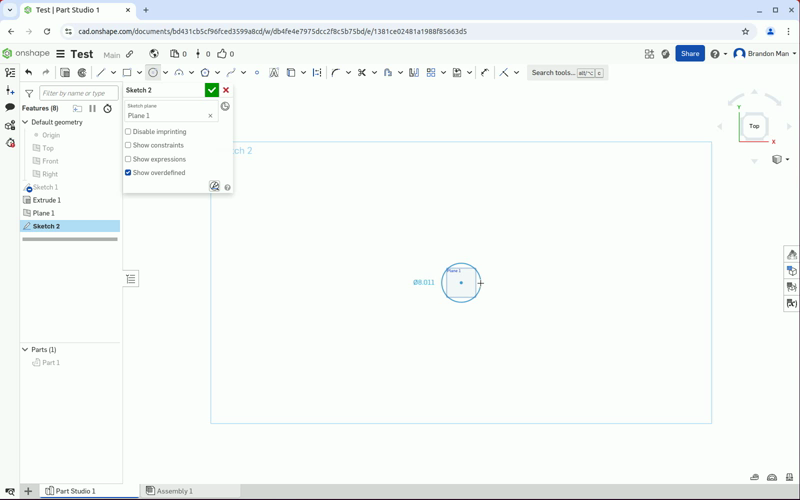
click(480, 282)
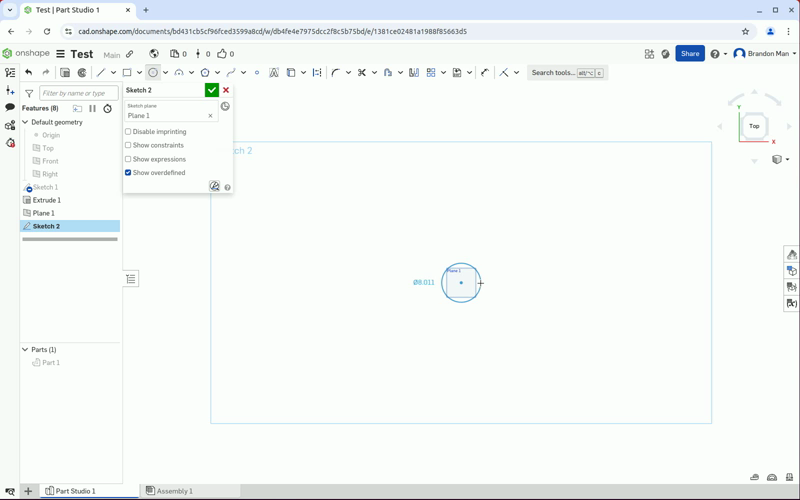
key(esc)
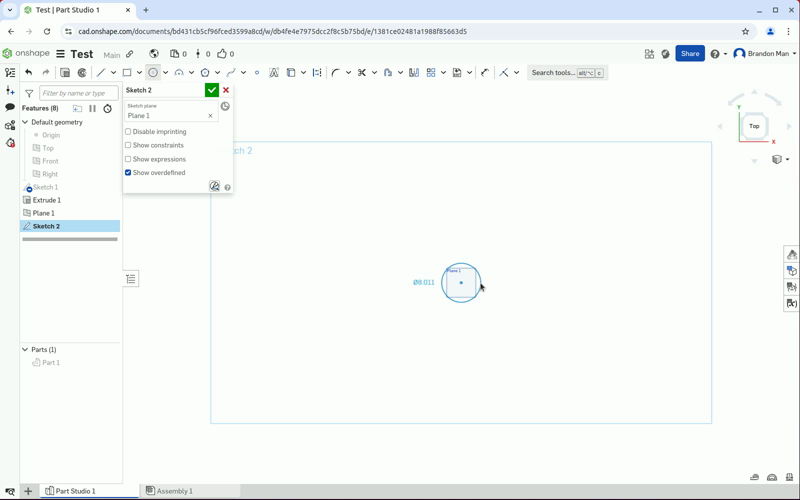
mouse_move(463, 289)
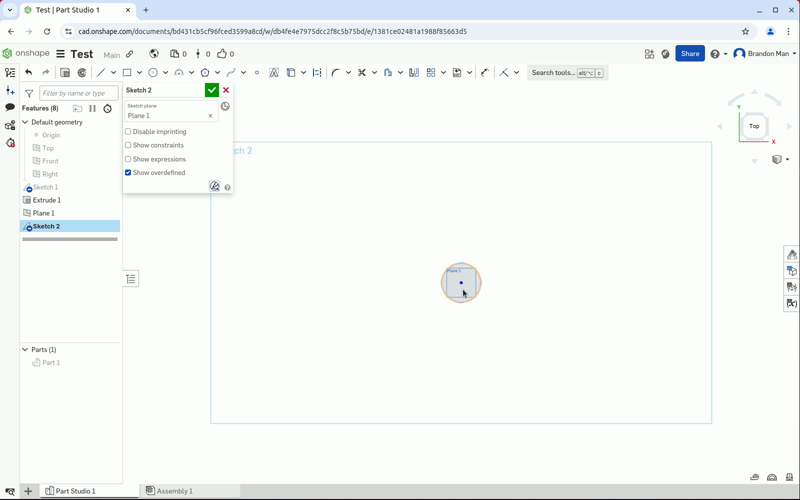
scroll(6)
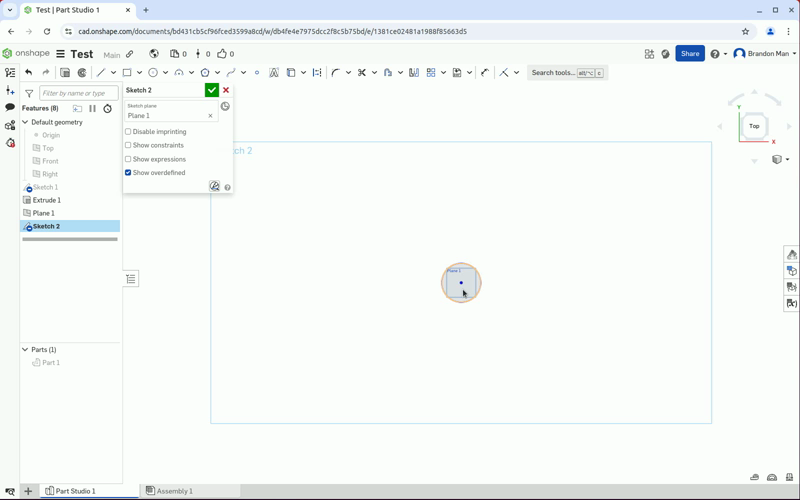
scroll(6)
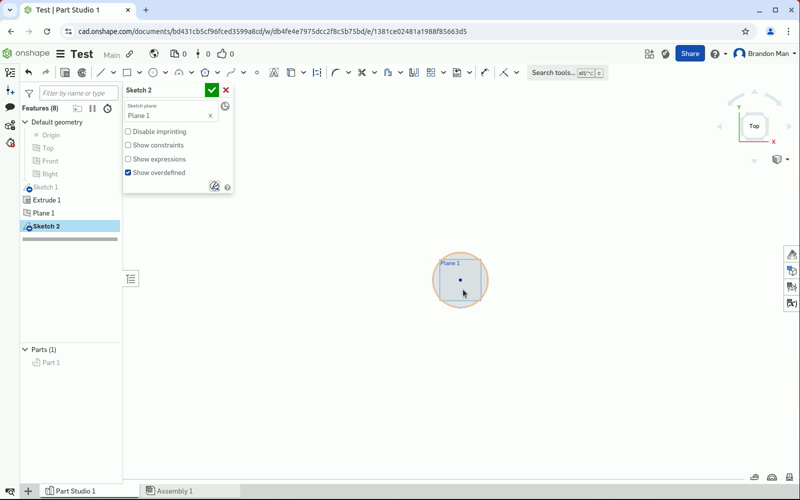
scroll(6)
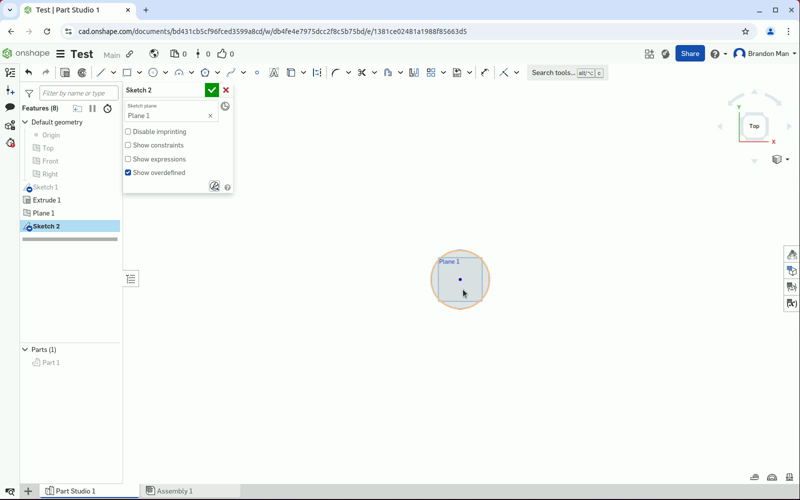
scroll(6)
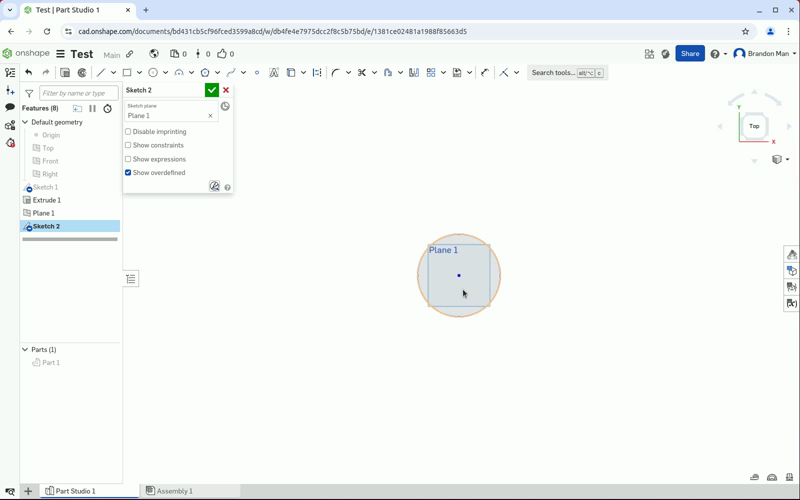
scroll(6)
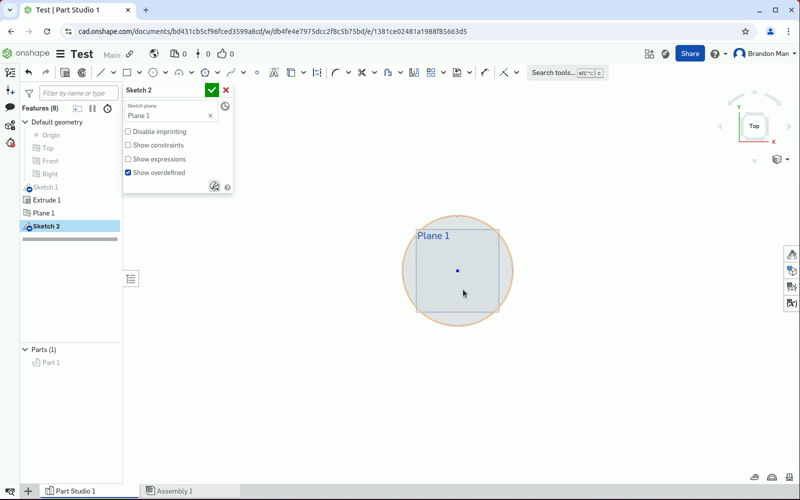
scroll(6)
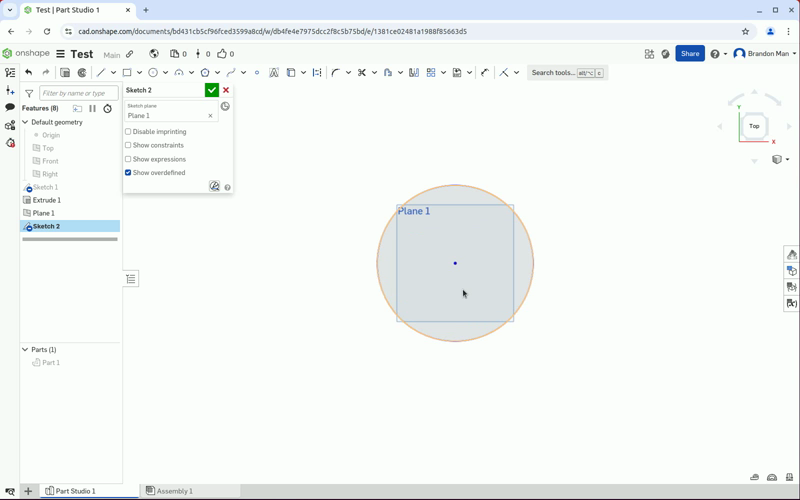
scroll(6)
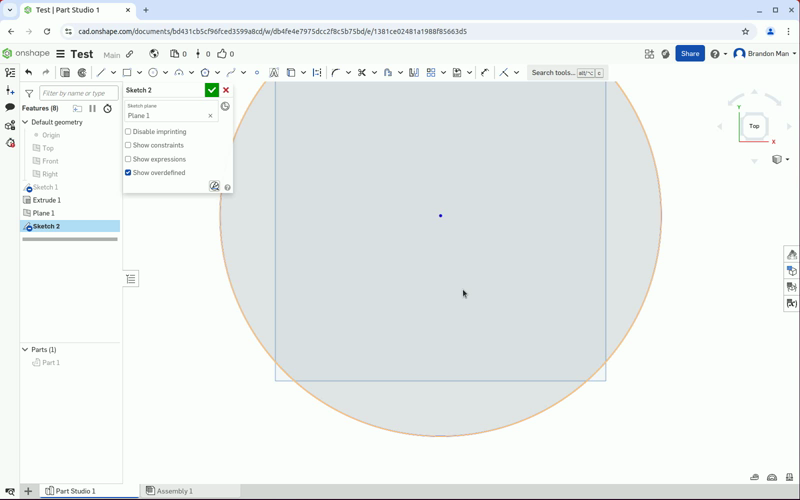
click(463, 289)
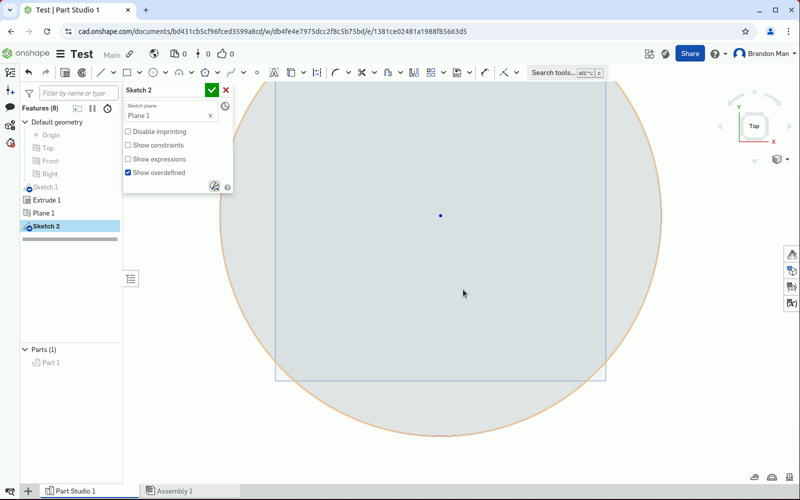
scroll(-6)
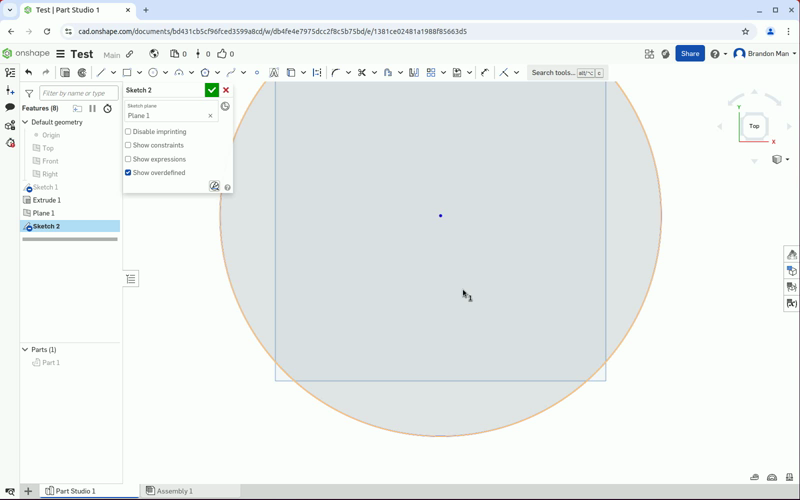
scroll(-6)
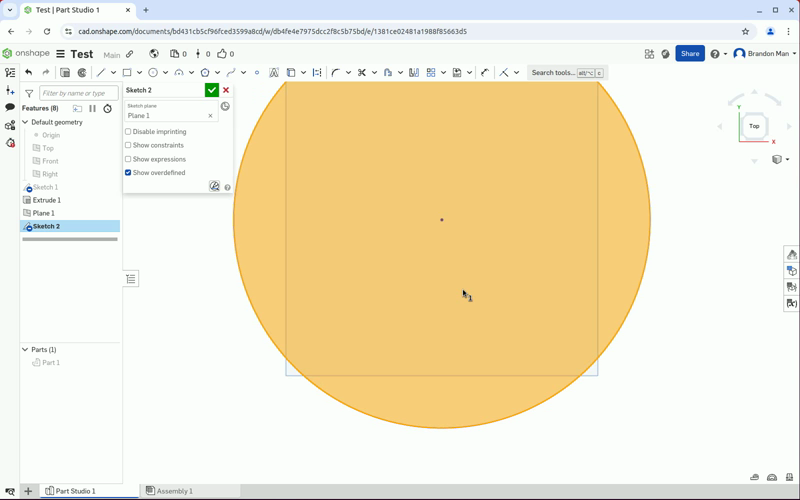
scroll(-6)
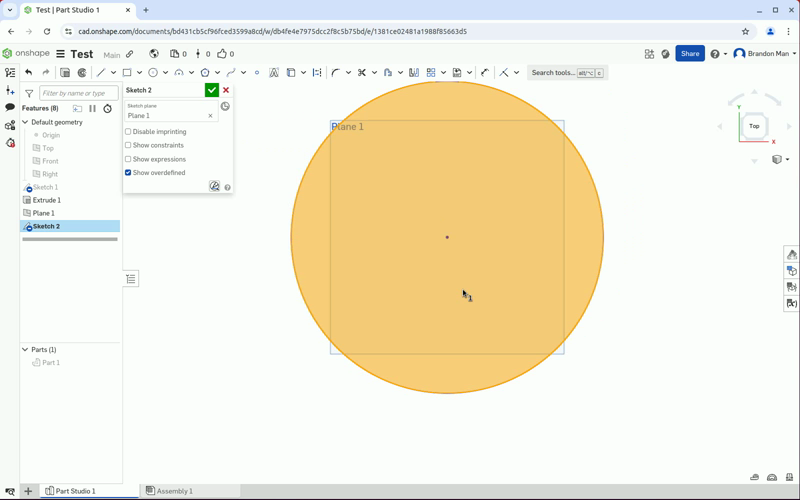
scroll(-6)
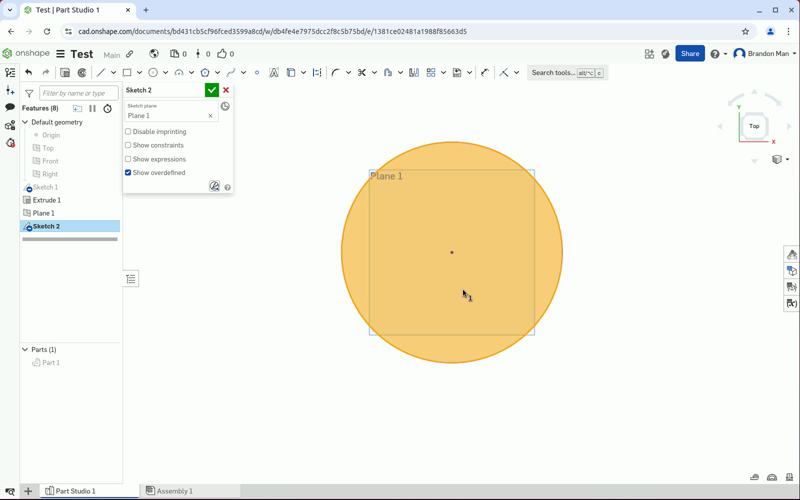
scroll(-6)
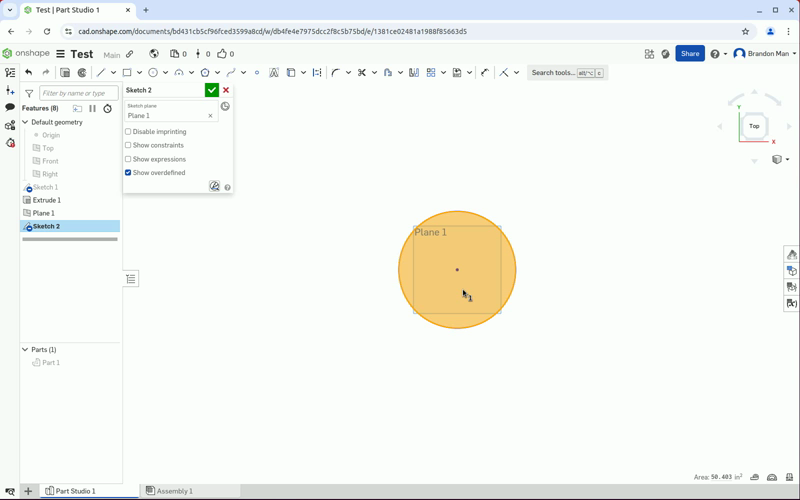
scroll(-6)
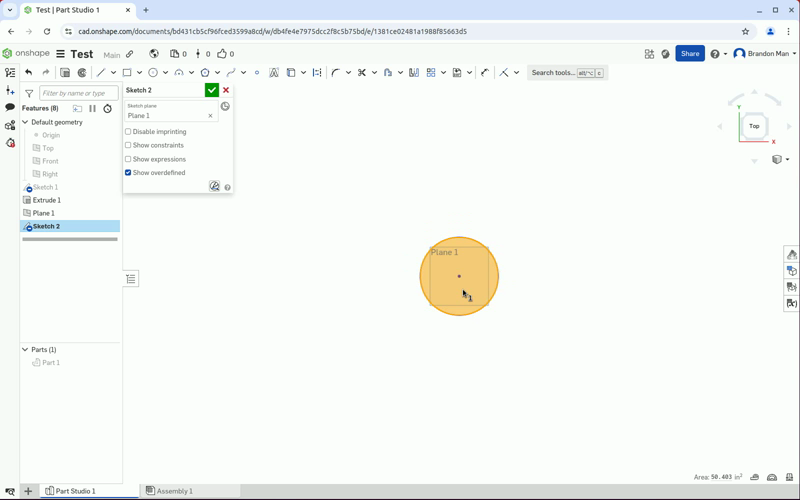
scroll(-6)
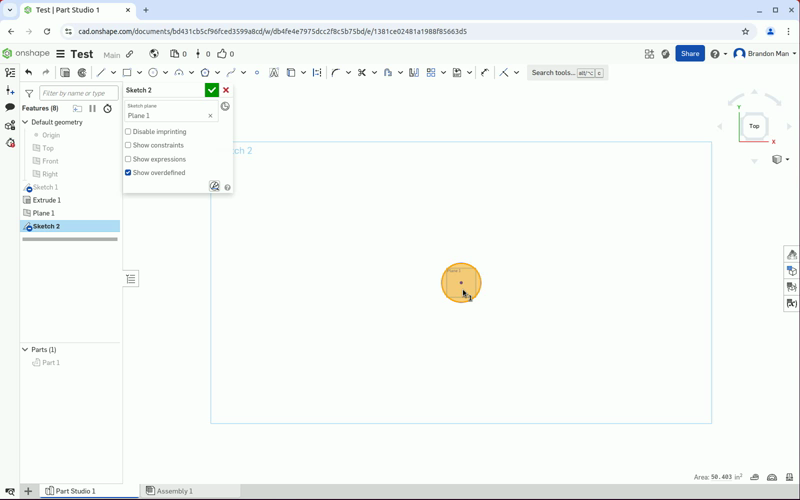
mouse_move(73, 352)
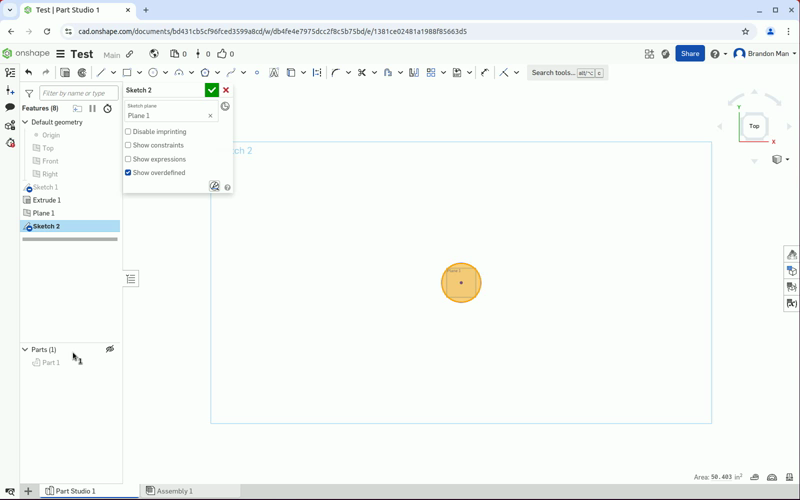
key(shift+y)
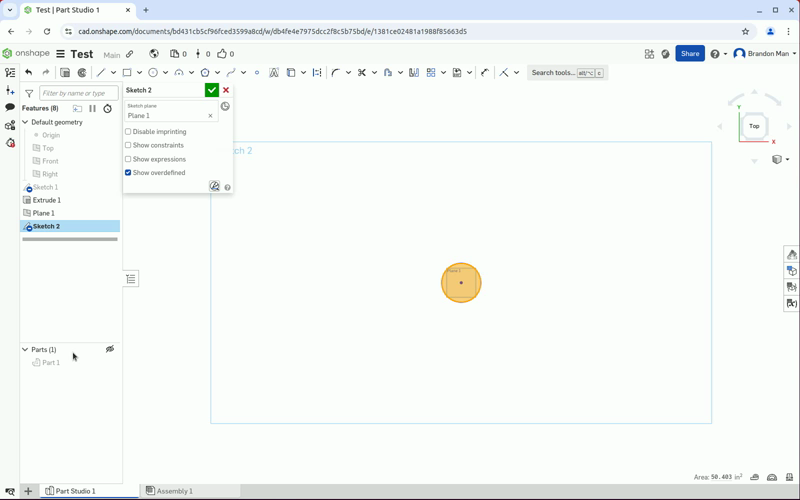
key(shift+e)
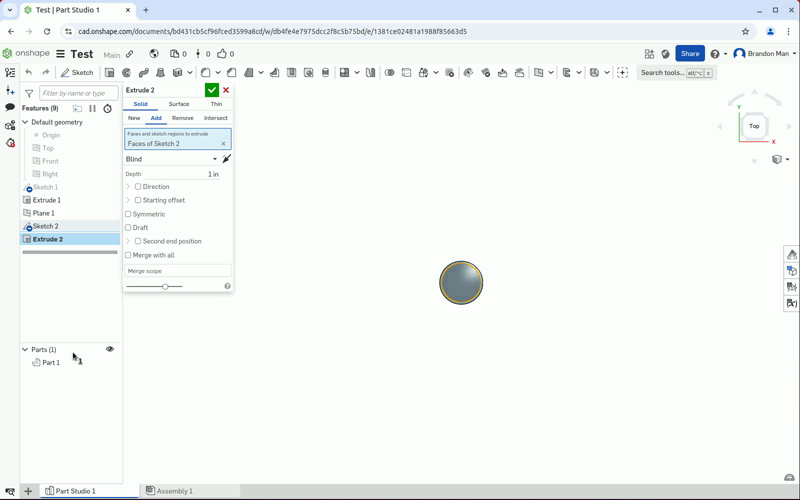
mouse_move(143, 106)
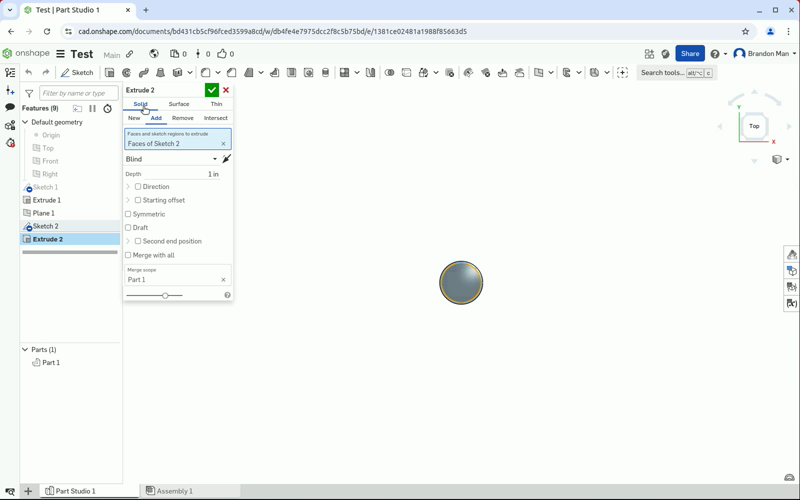
click(143, 106)
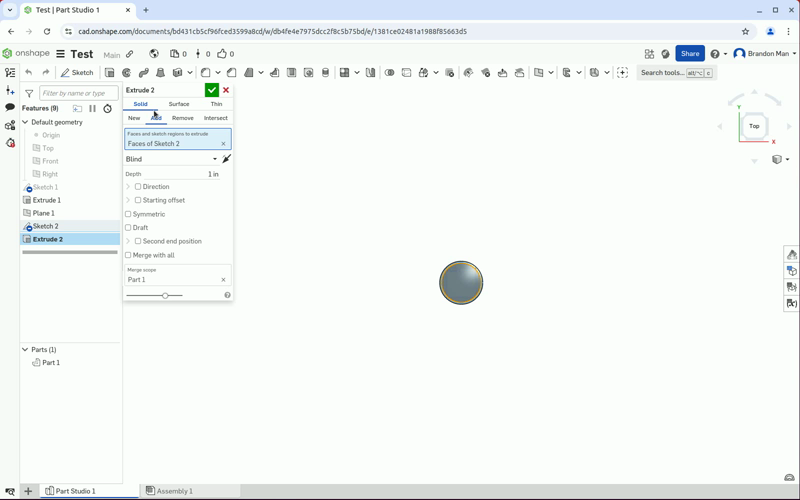
mouse_move(186, 120)
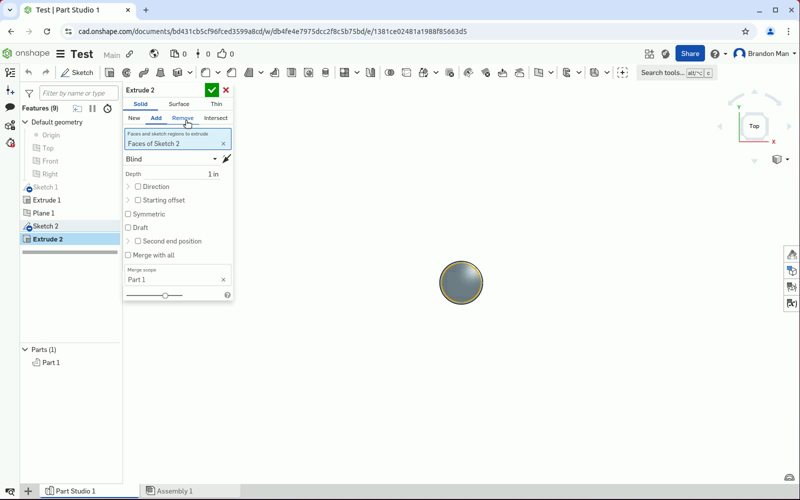
click(186, 120)
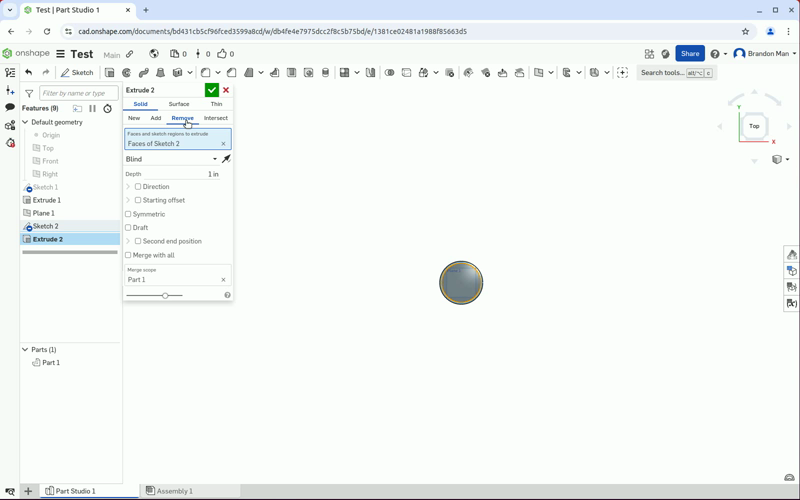
key(tab, 4)
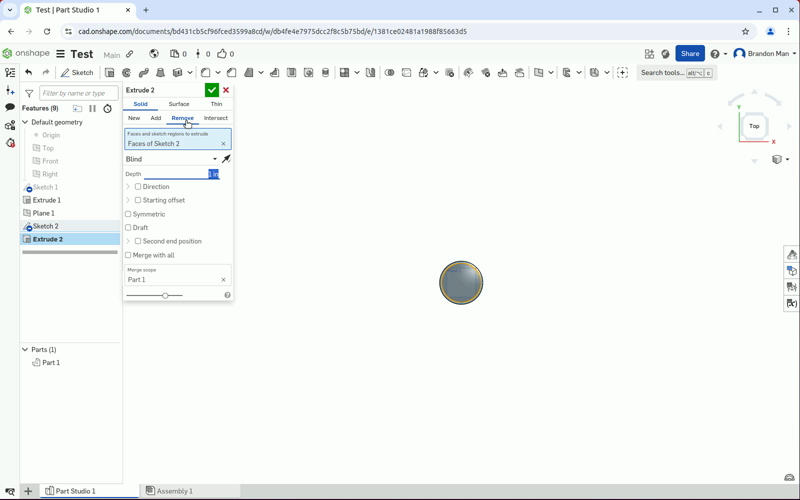
text(24.071)
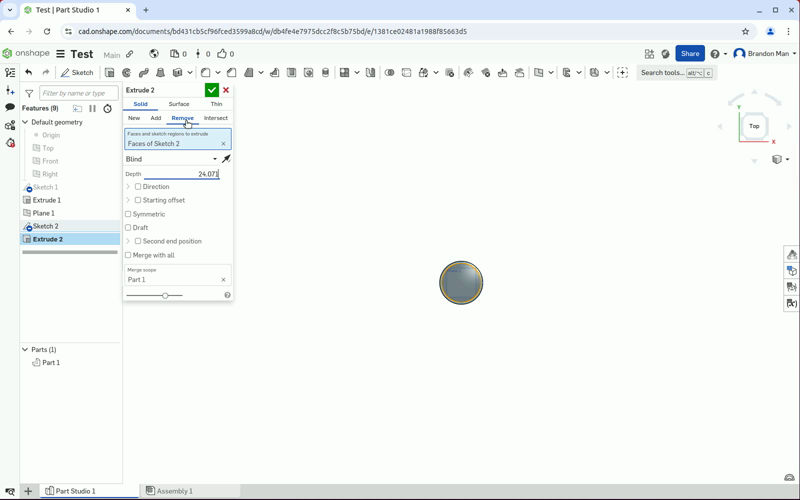
key(tab, 6)
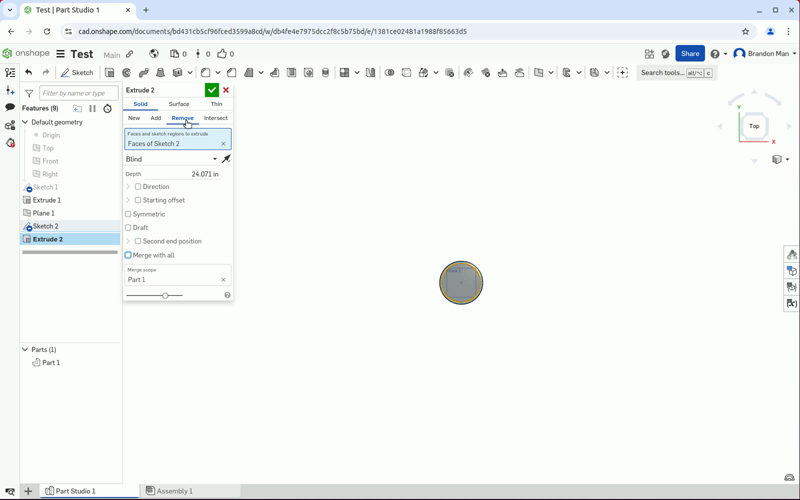
key(space)
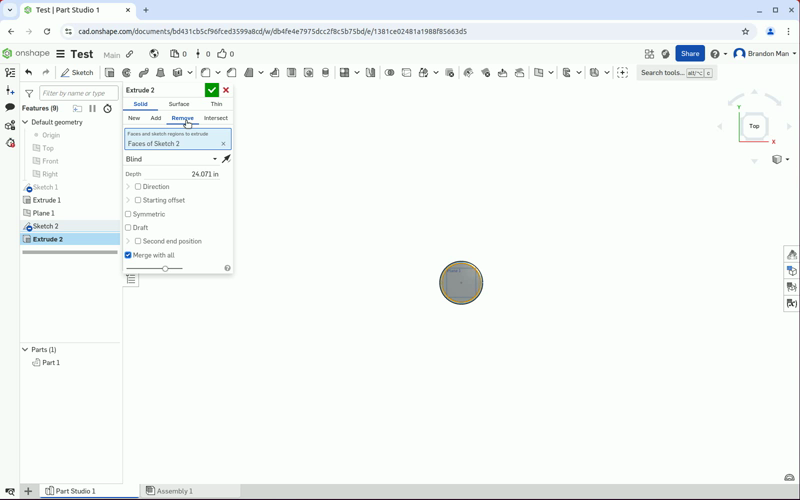
key(enter)
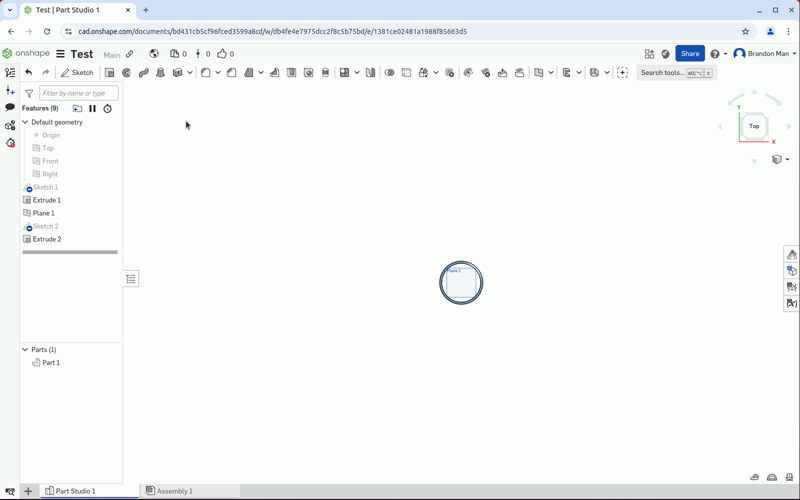
key(shift+h)
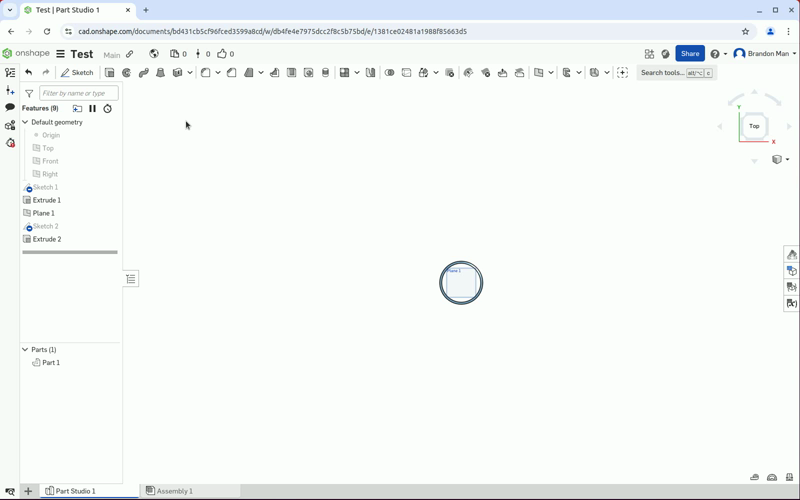
key(shift+h)
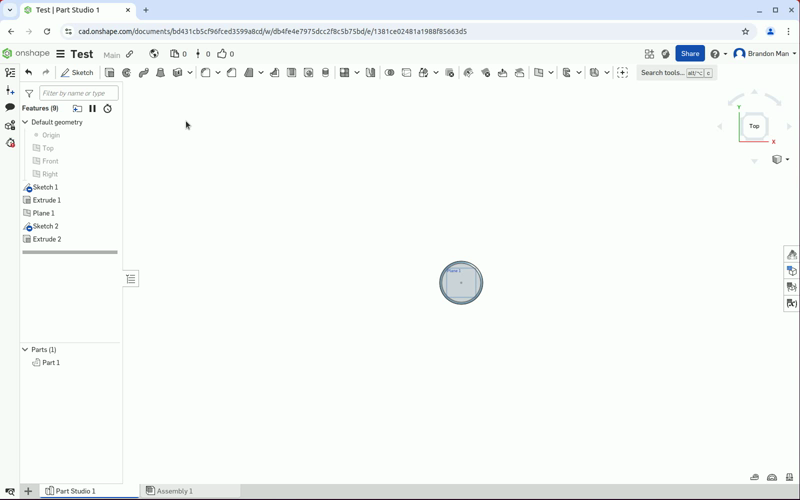
key(shift+7)
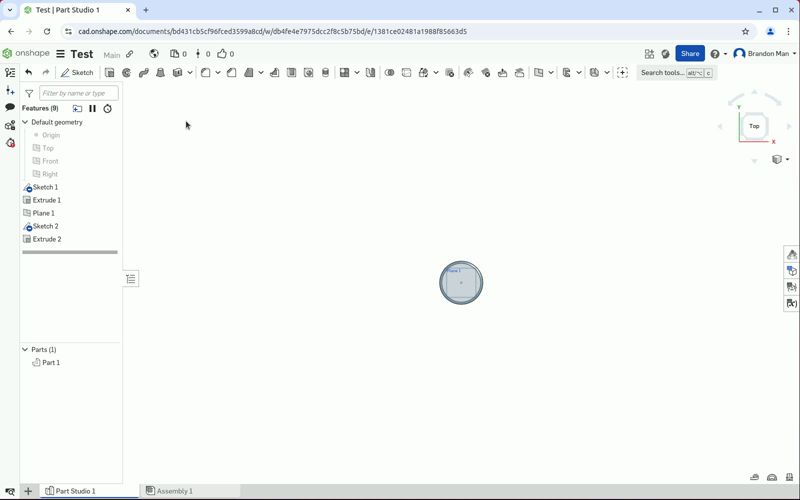
key(up, 3)
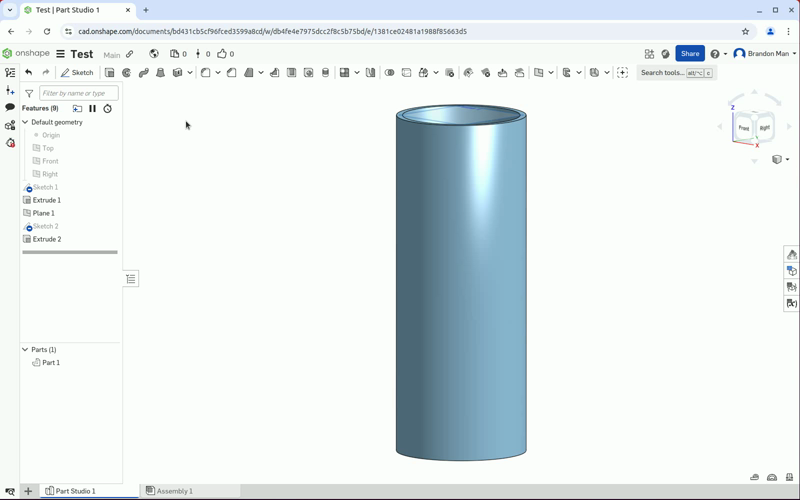
key(left, 3)
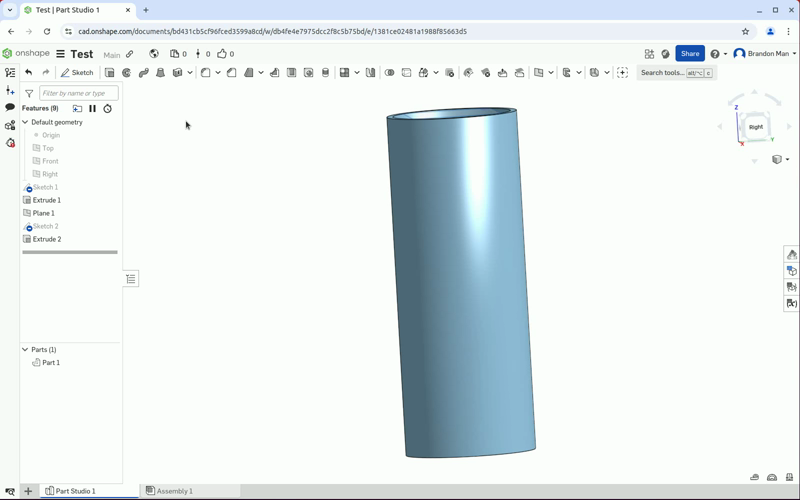
key(right, 3)
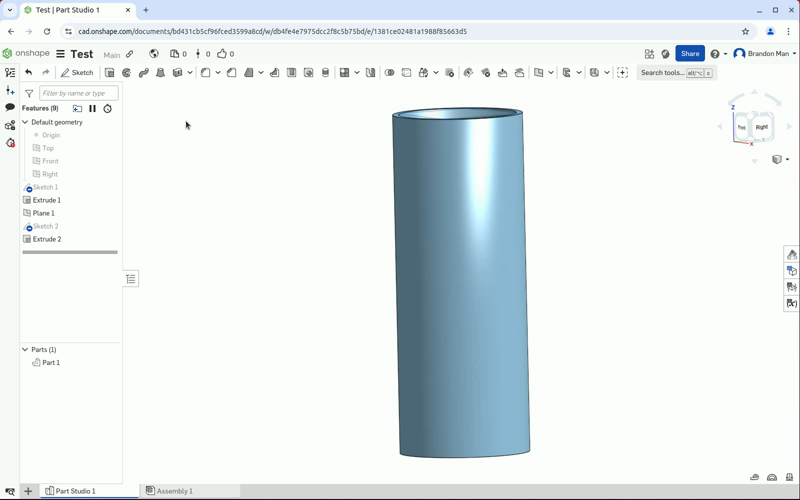
key(down, 3)
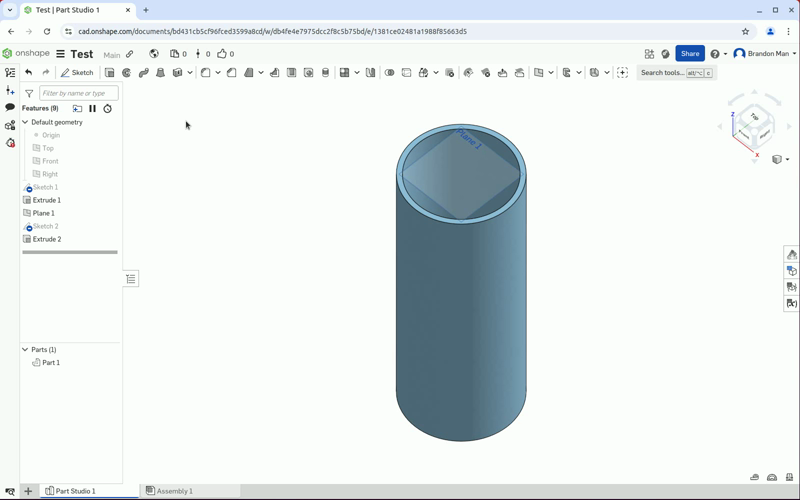
mouse_move(73, 189)
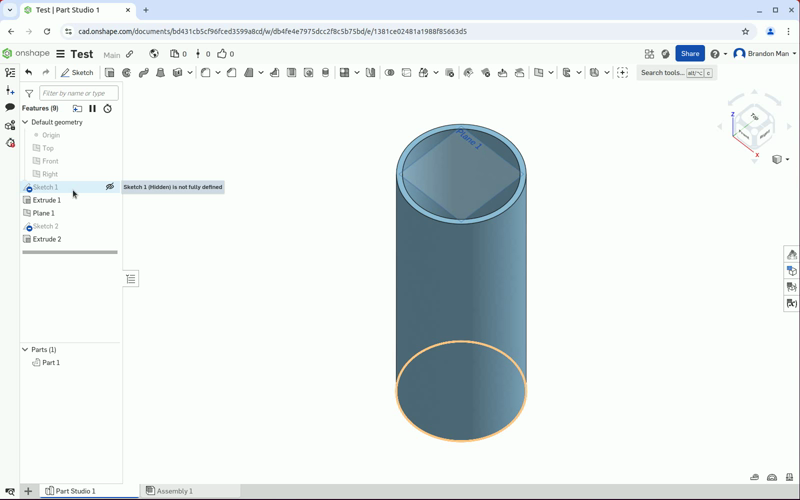
click(73, 189)